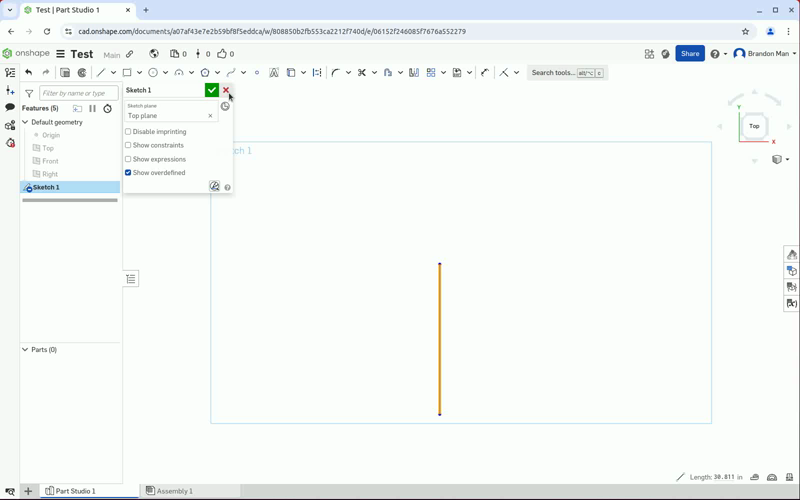
key(shift+h)
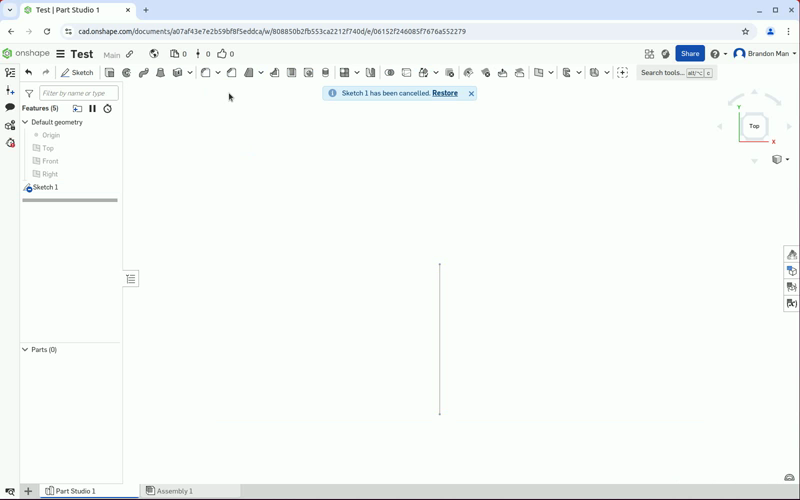
key(shift+s)
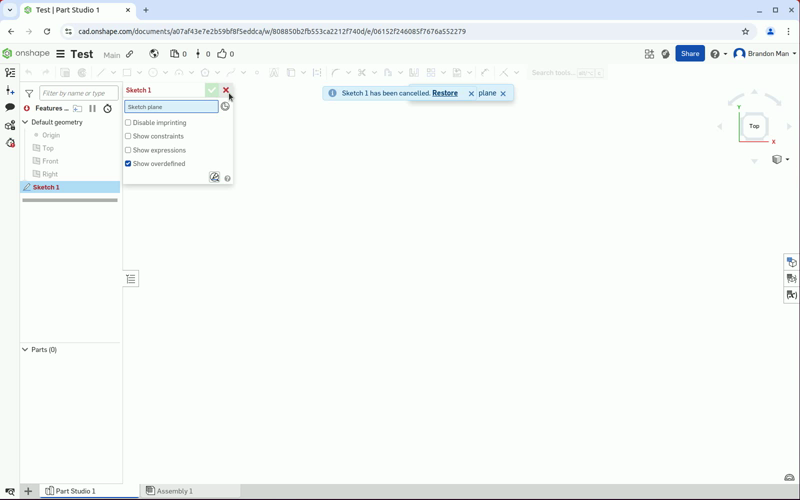
mouse_move(73, 150)
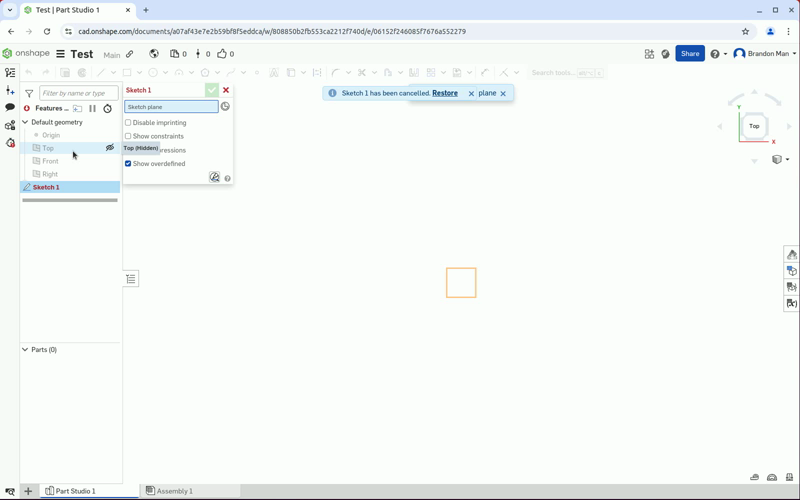
click(73, 150)
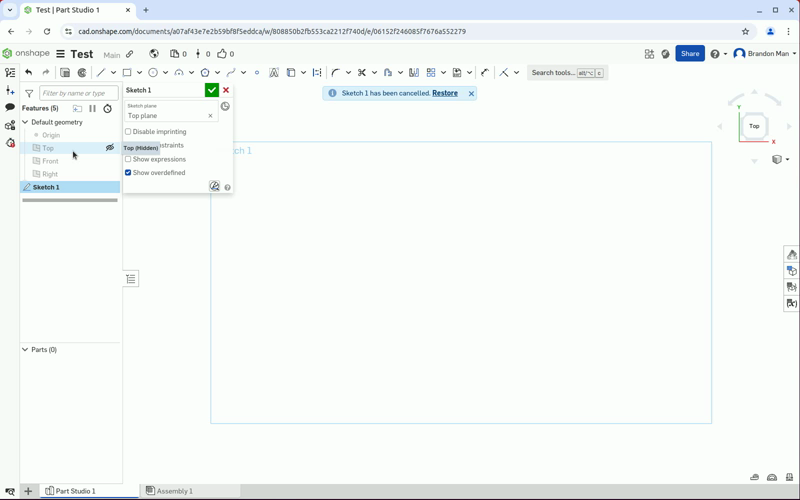
mouse_move(73, 352)
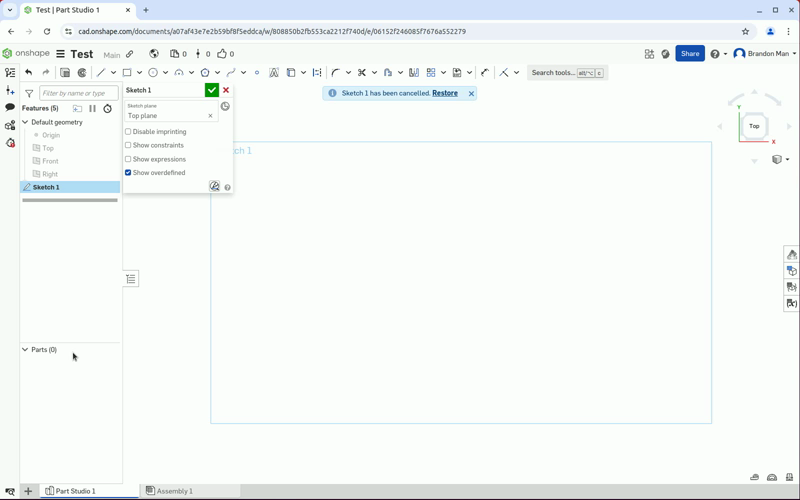
key(y)
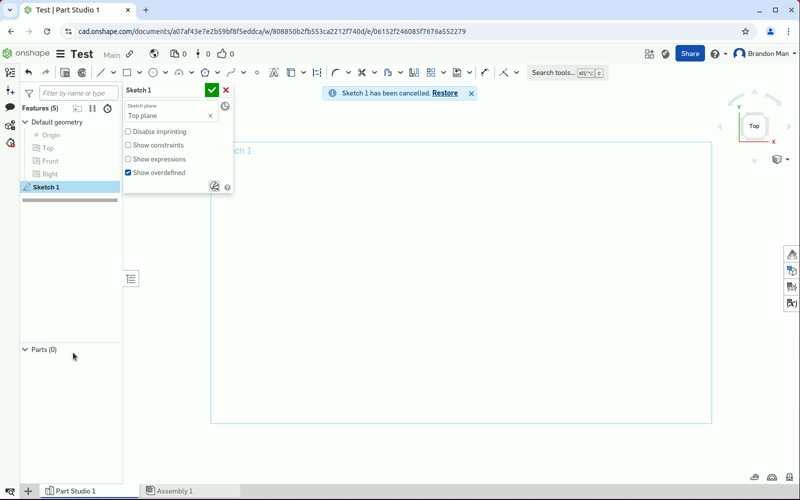
key(c)
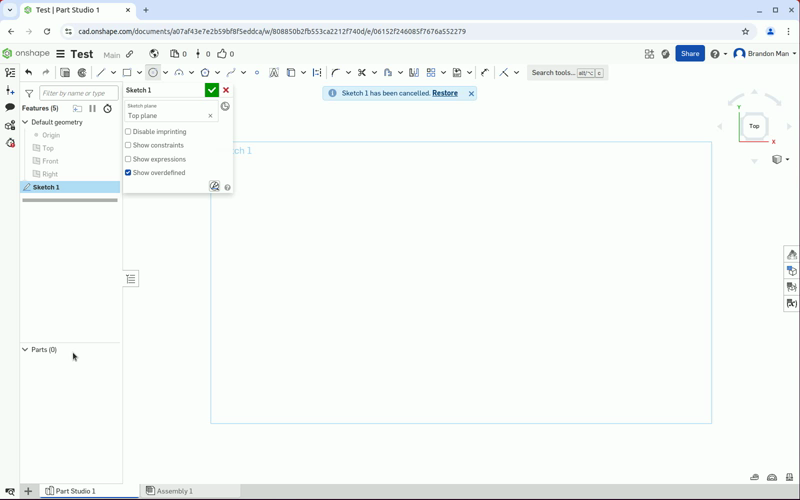
key_down(shift)
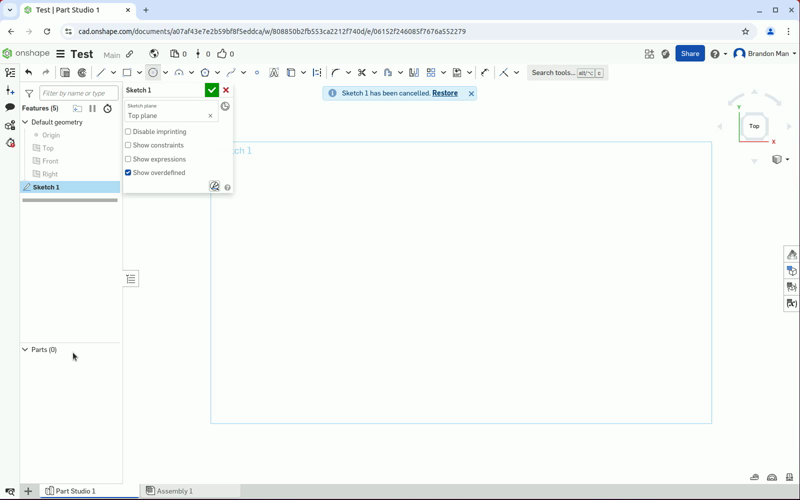
mouse_move(460, 282)
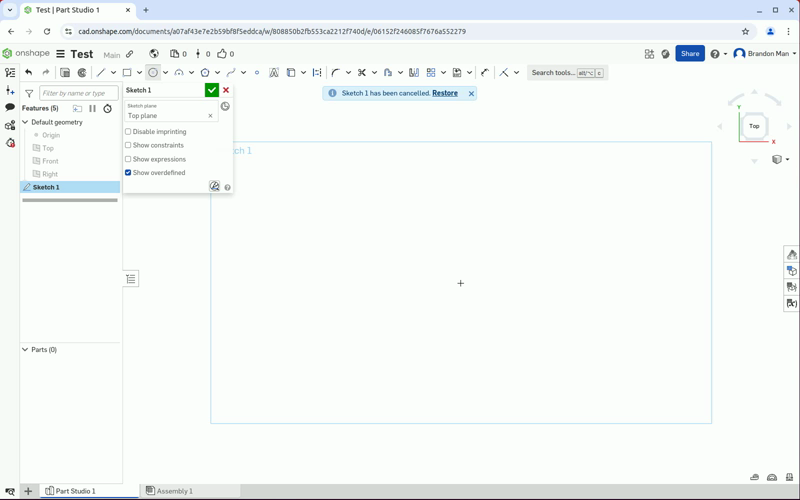
click(460, 282)
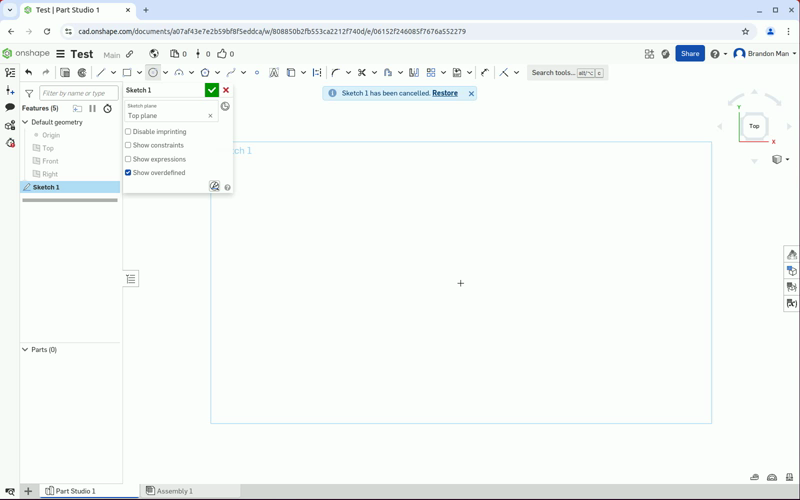
key_up(shift)
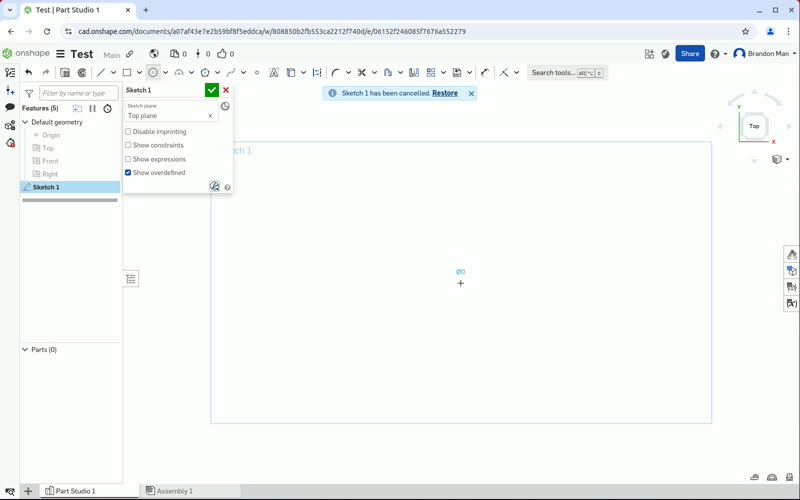
mouse_move(470, 282)
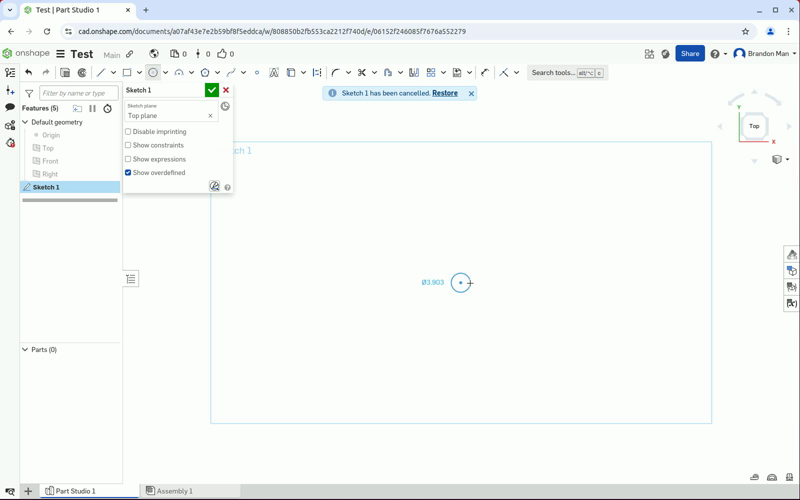
click(470, 282)
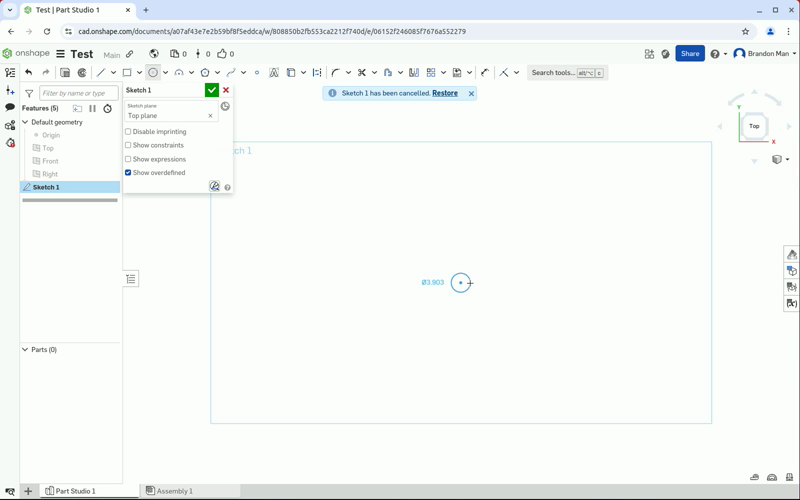
key(esc)
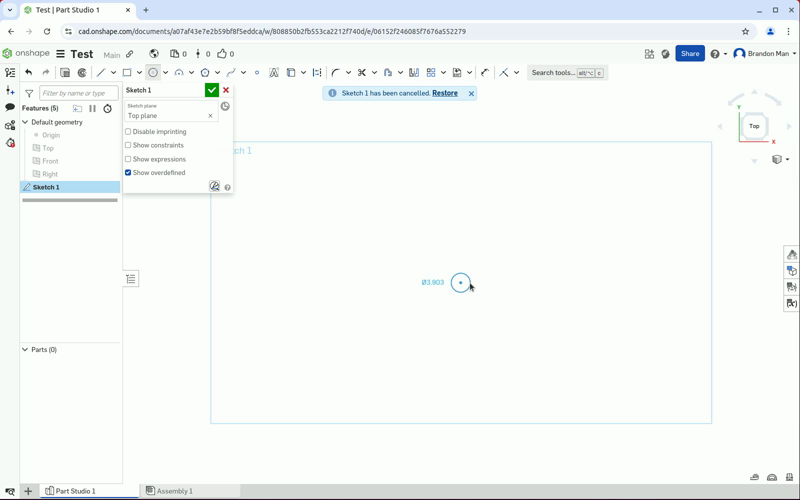
mouse_move(468, 280)
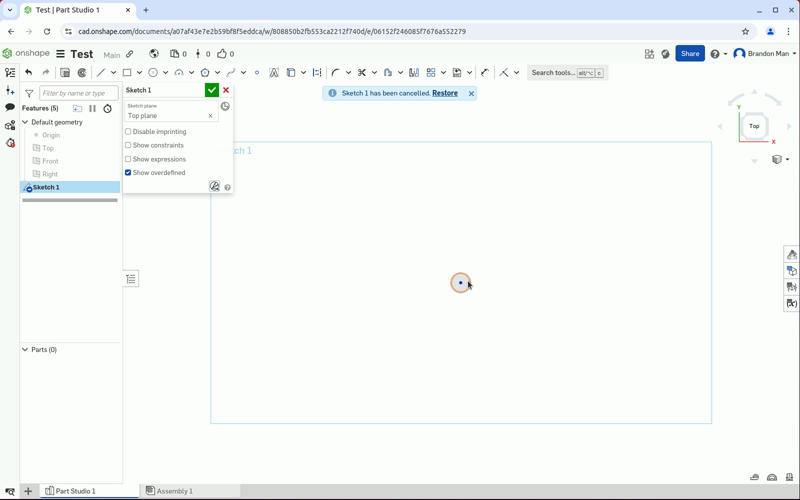
scroll(6)
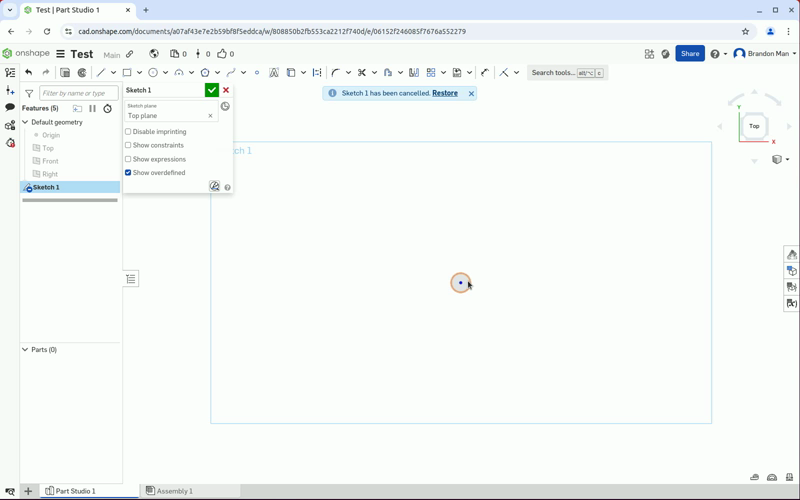
scroll(6)
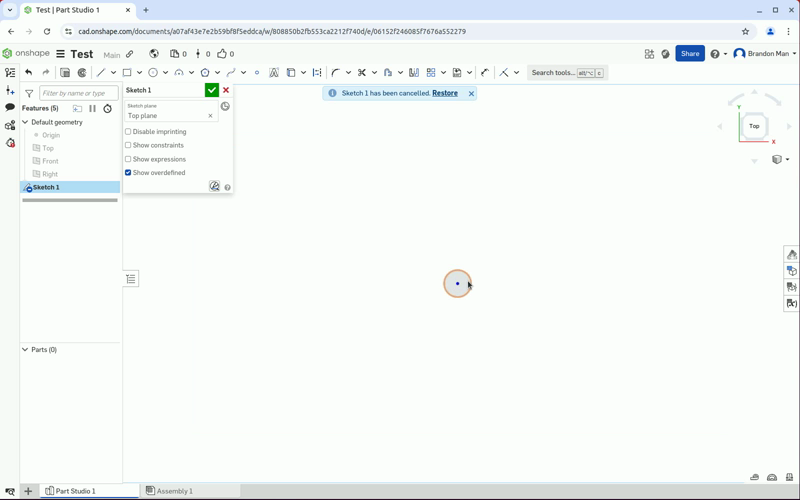
scroll(6)
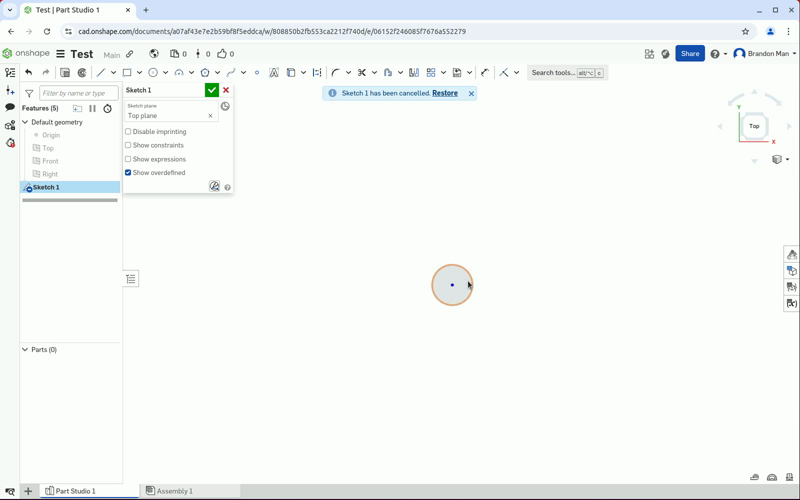
scroll(6)
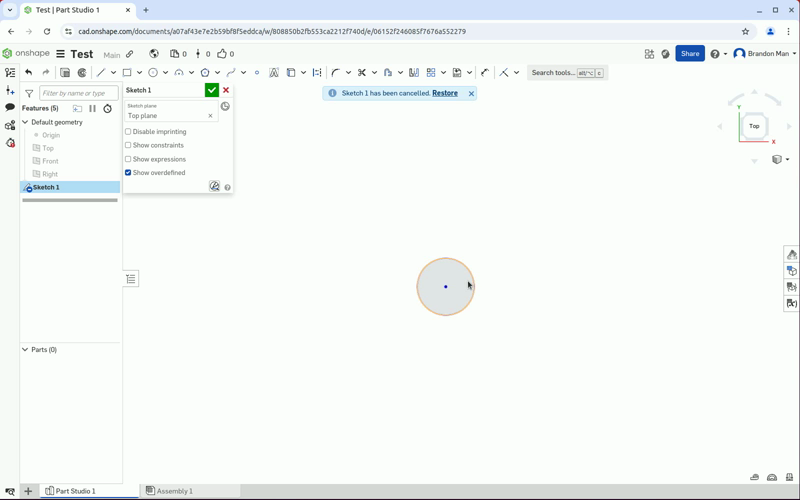
scroll(6)
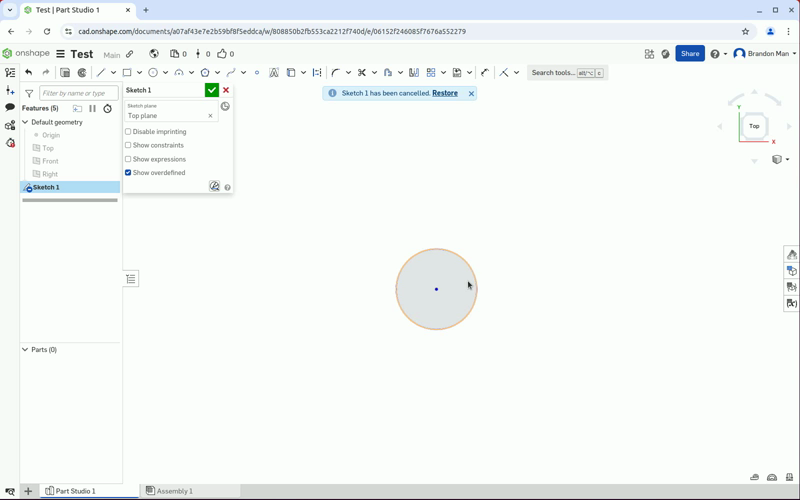
scroll(6)
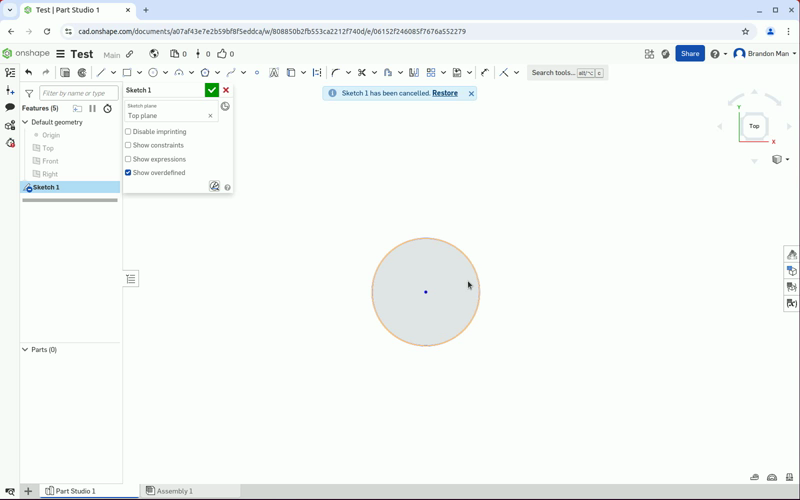
scroll(6)
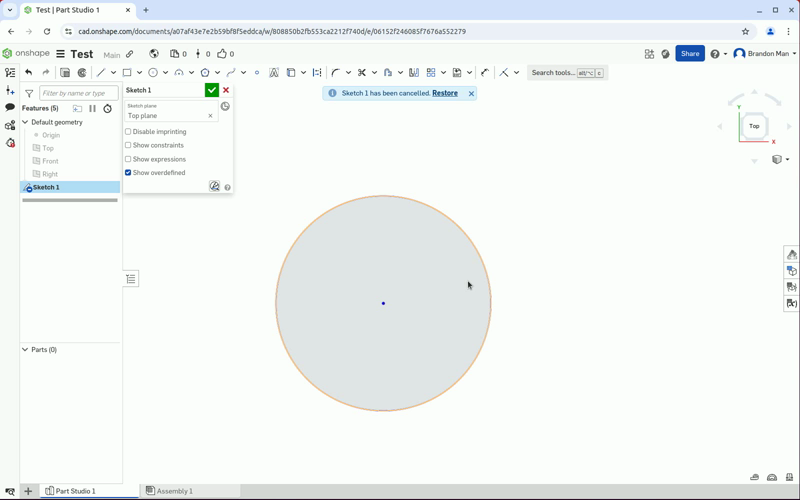
click(468, 280)
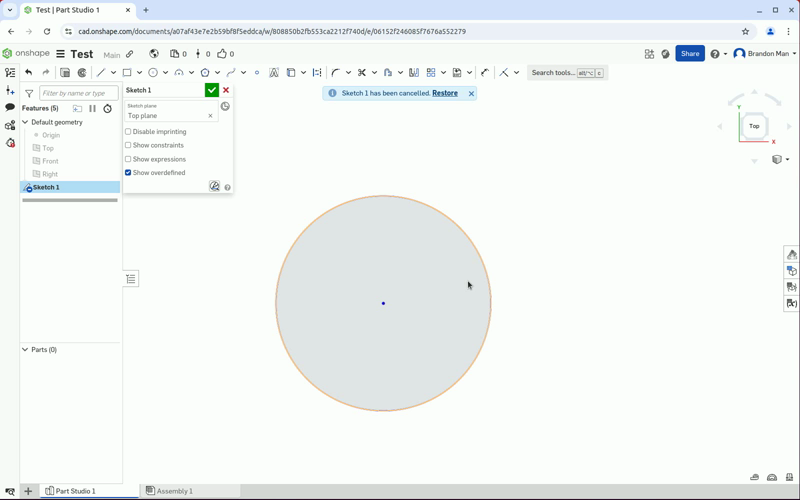
scroll(-6)
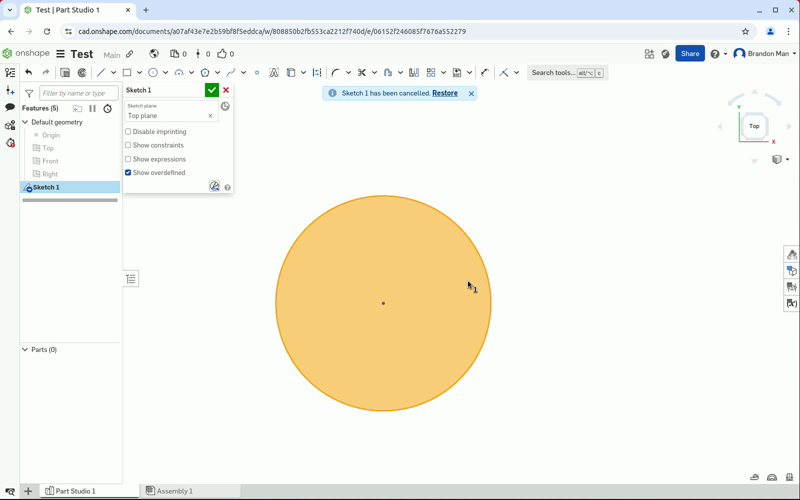
scroll(-6)
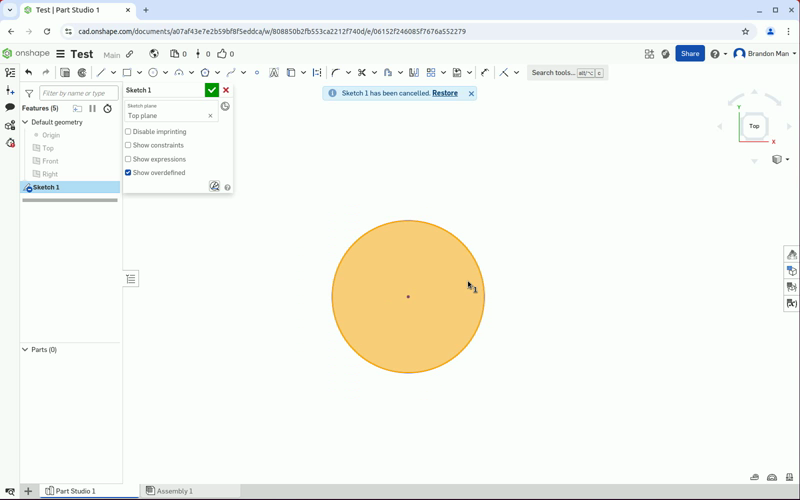
scroll(-6)
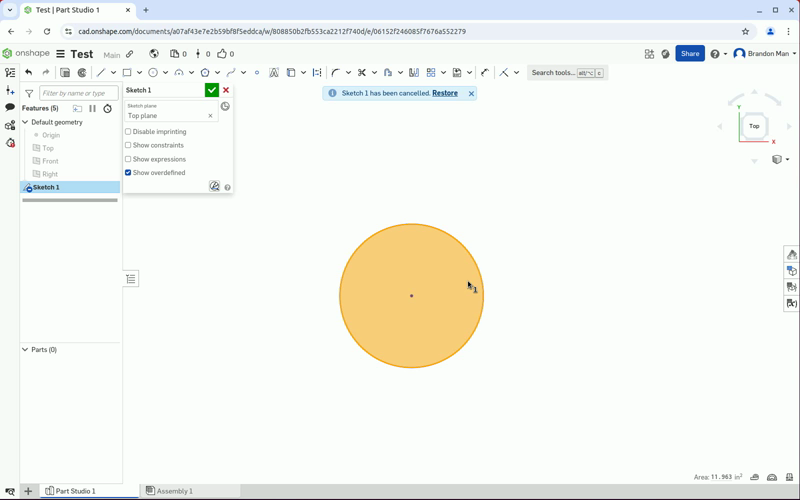
scroll(-6)
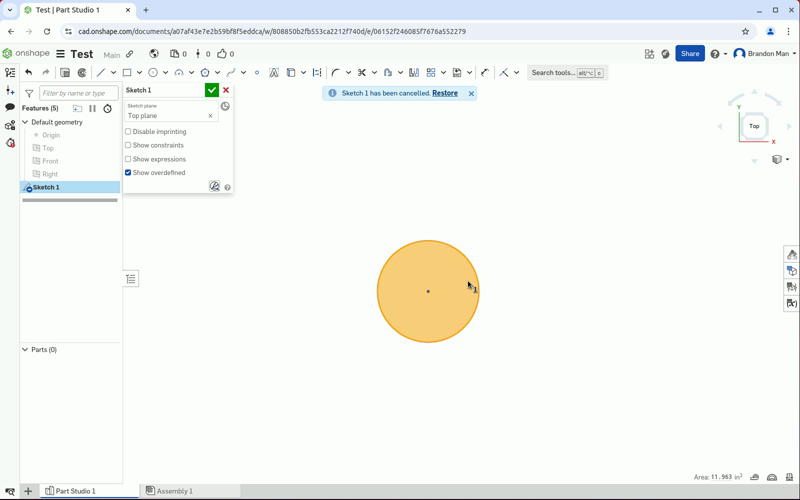
scroll(-6)
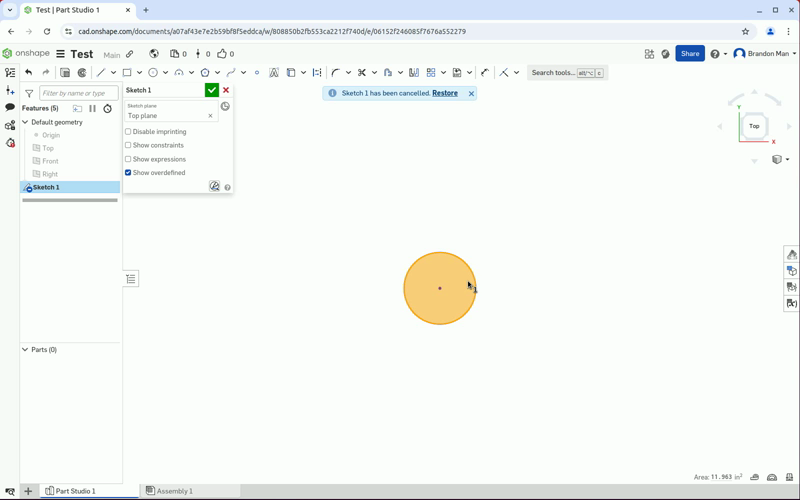
scroll(-6)
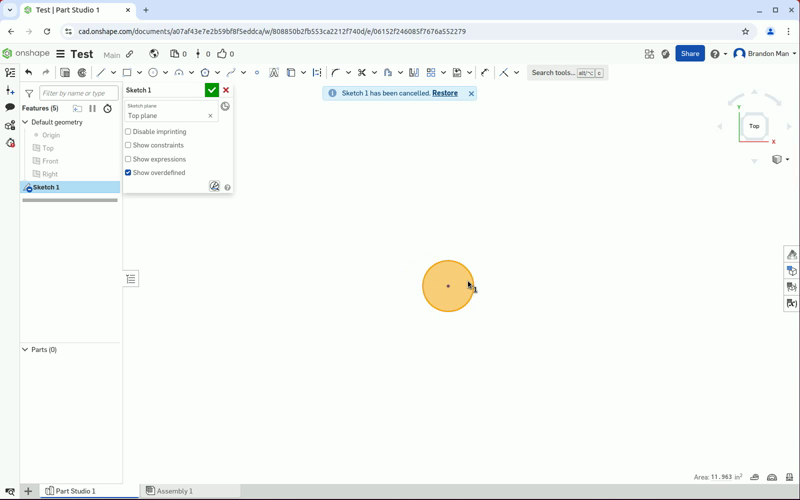
scroll(-6)
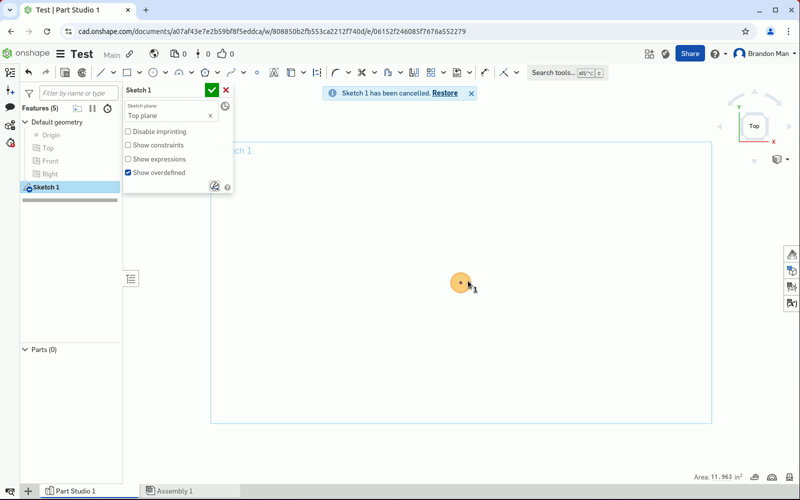
mouse_move(73, 352)
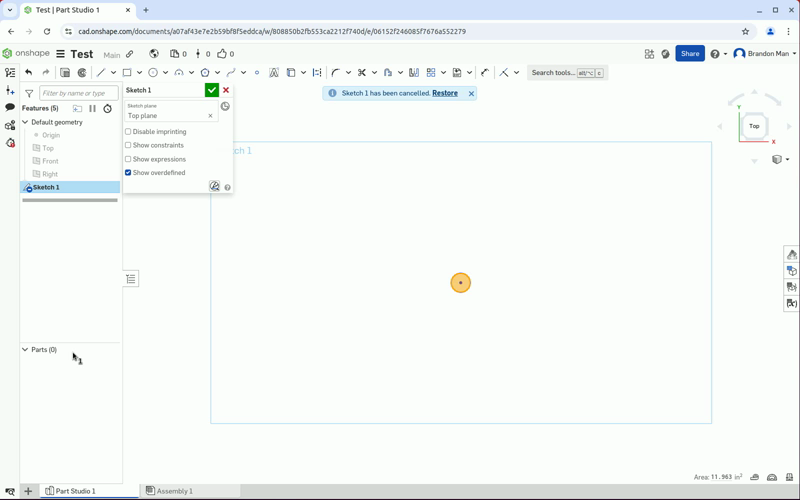
key(shift+y)
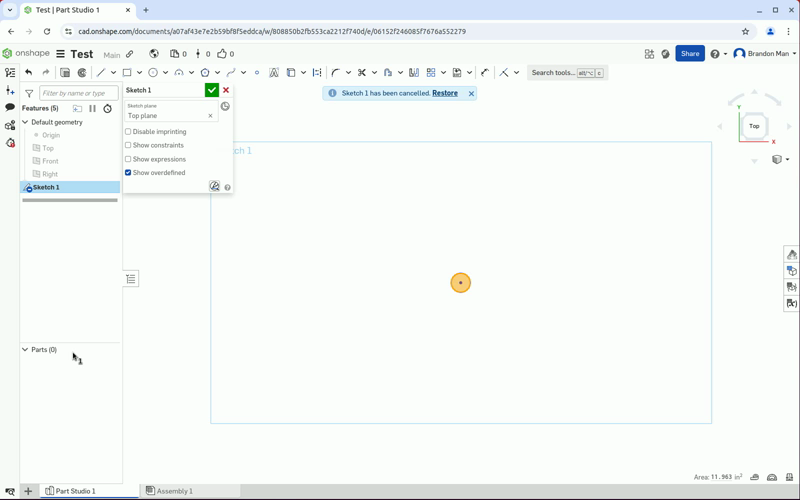
key(shift+e)
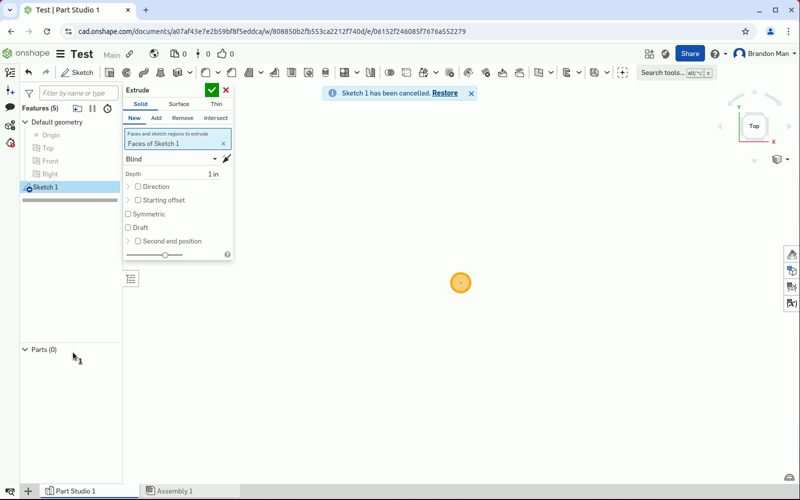
mouse_move(143, 106)
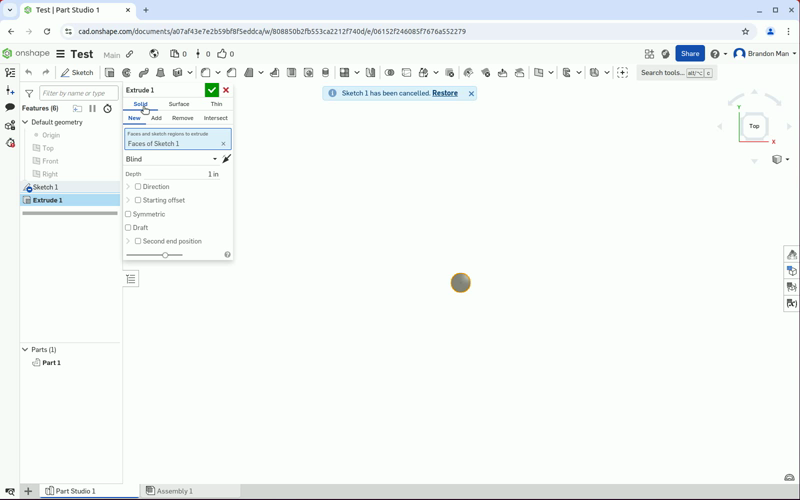
click(143, 106)
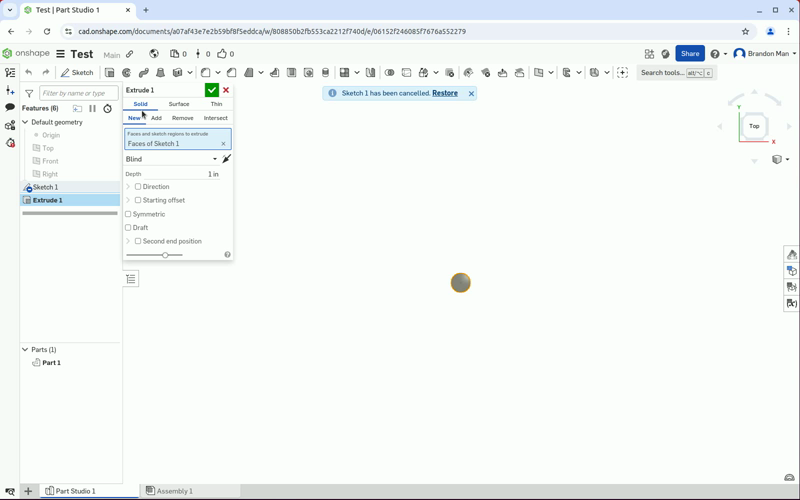
mouse_move(137, 120)
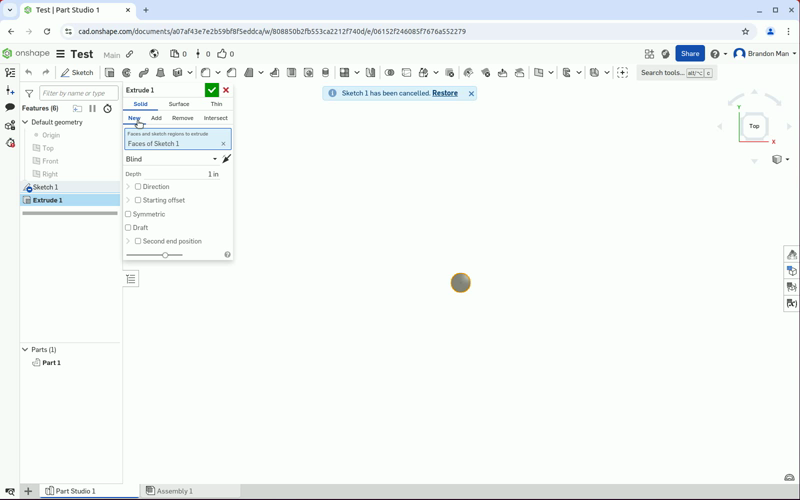
click(137, 120)
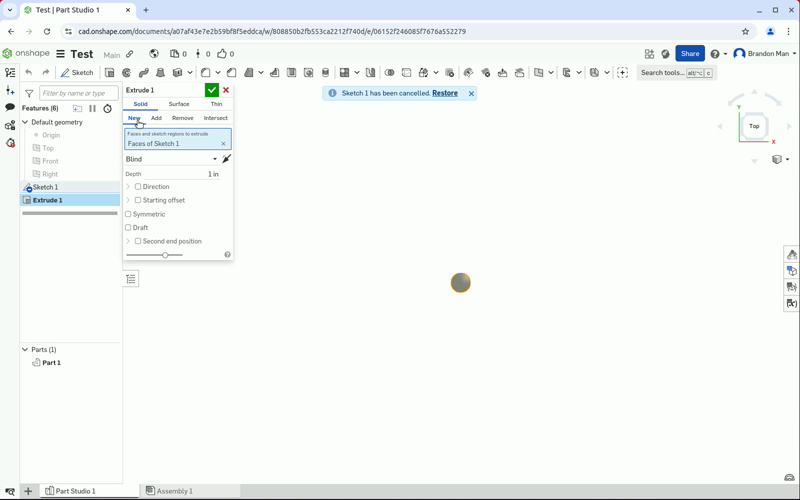
key(tab, 4)
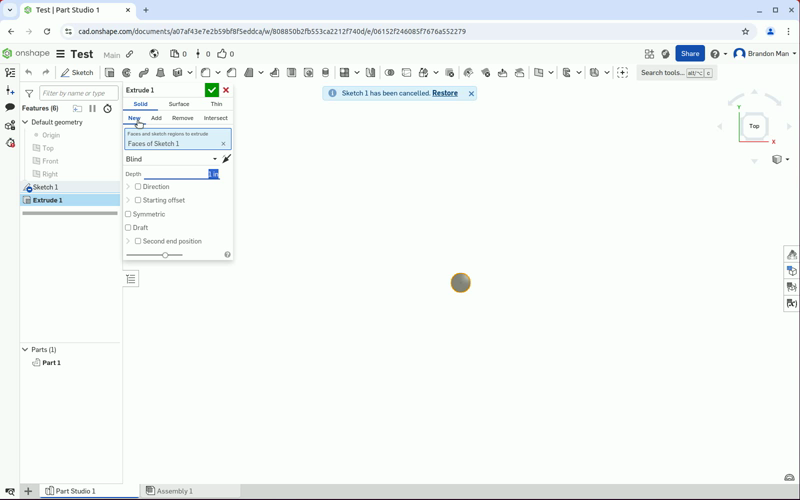
text(23.108)
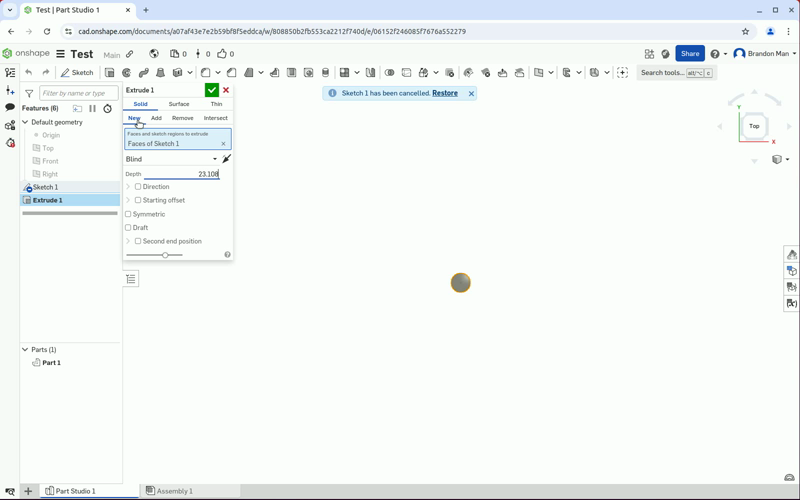
key(enter)
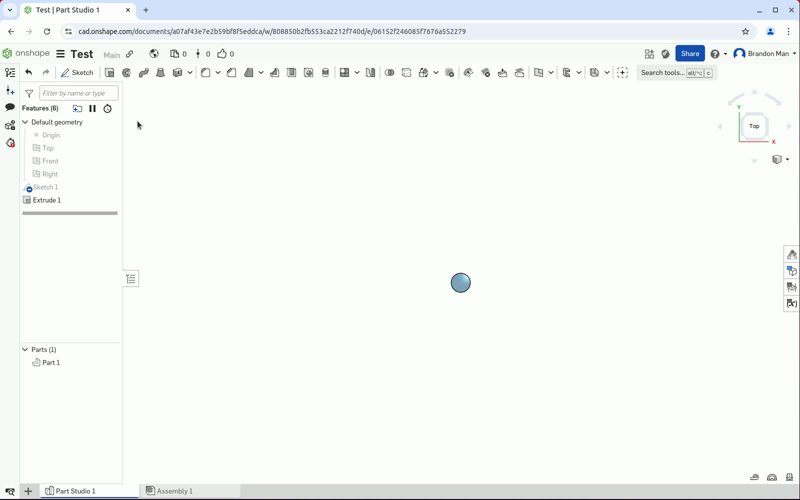
key(shift+h)
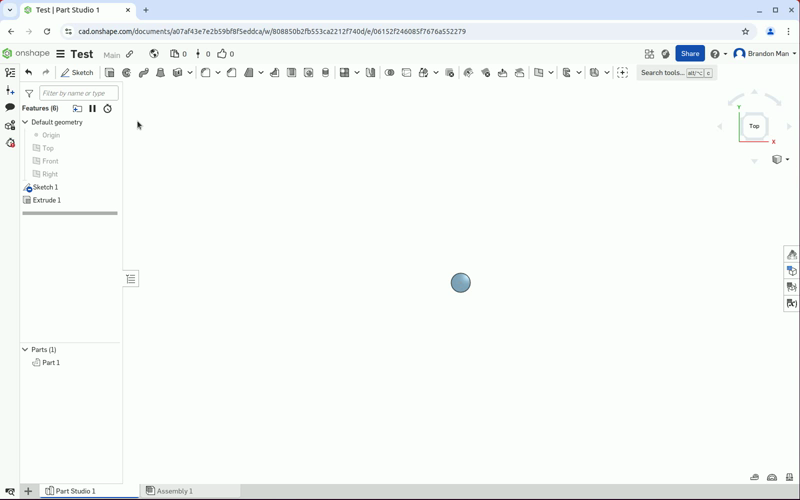
key(shift+h)
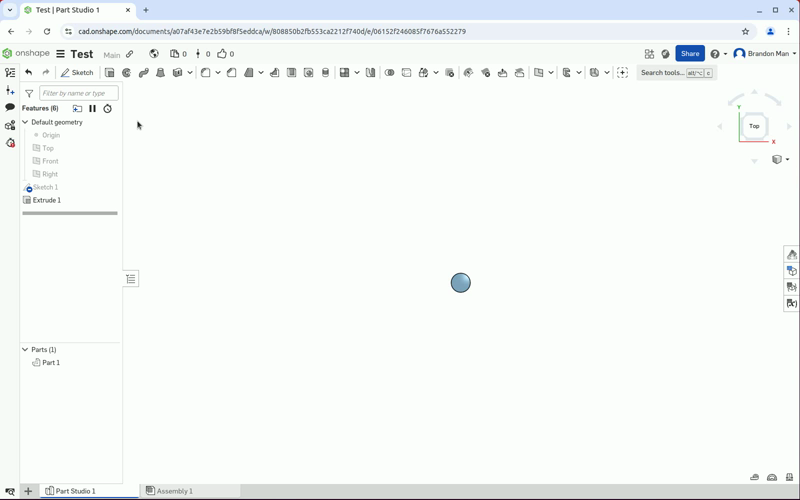
mouse_move(73, 189)
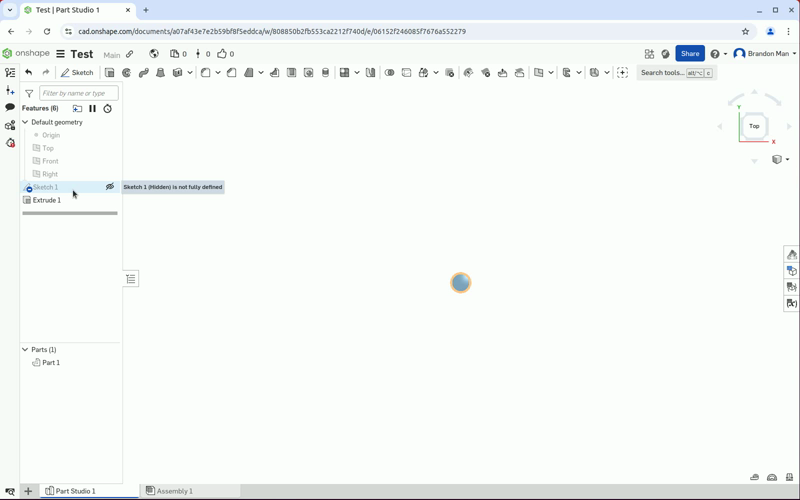
click(73, 189)
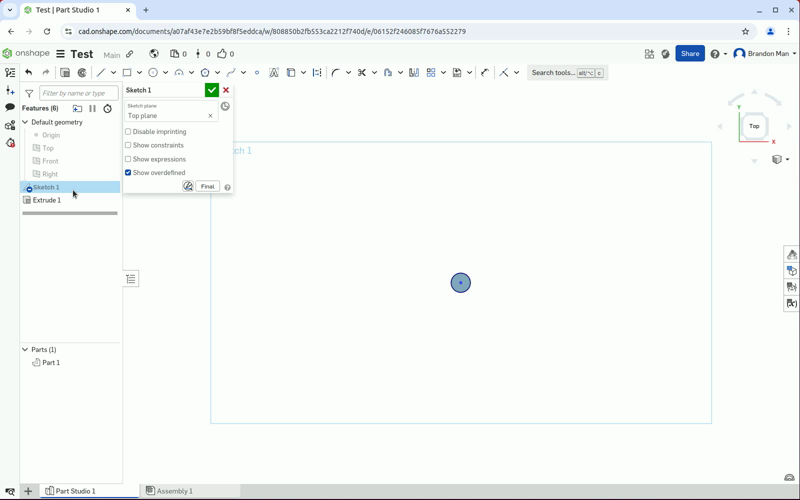
mouse_move(229, 92)
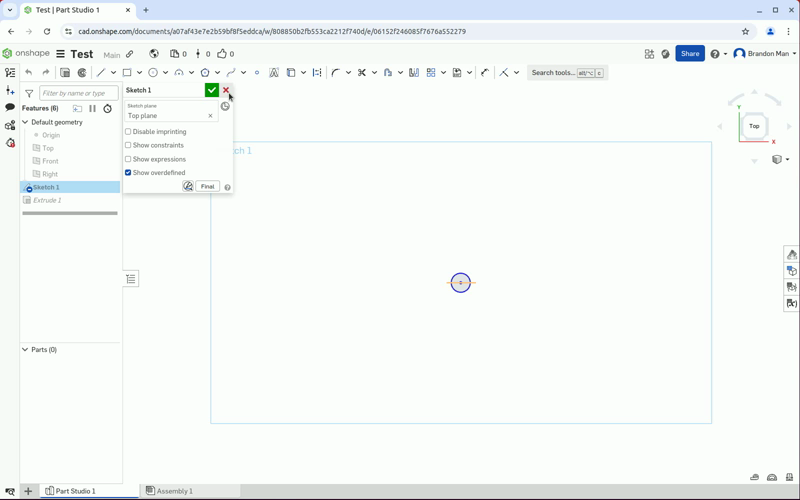
click(229, 92)
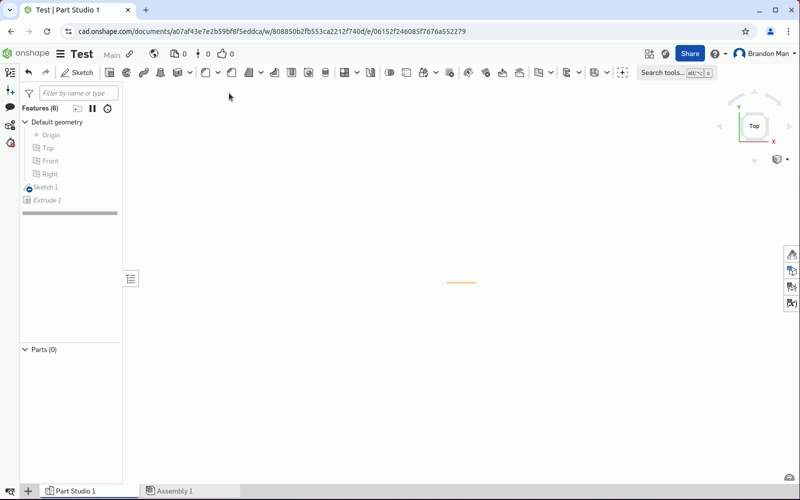
mouse_move(541, 75)
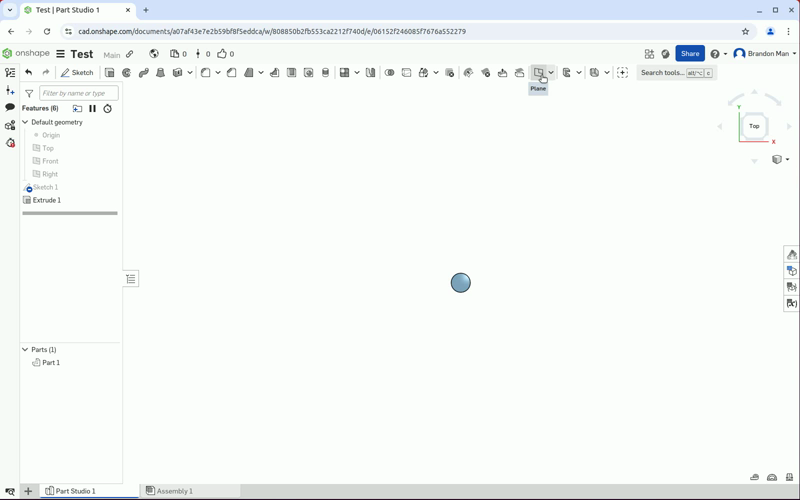
click(541, 75)
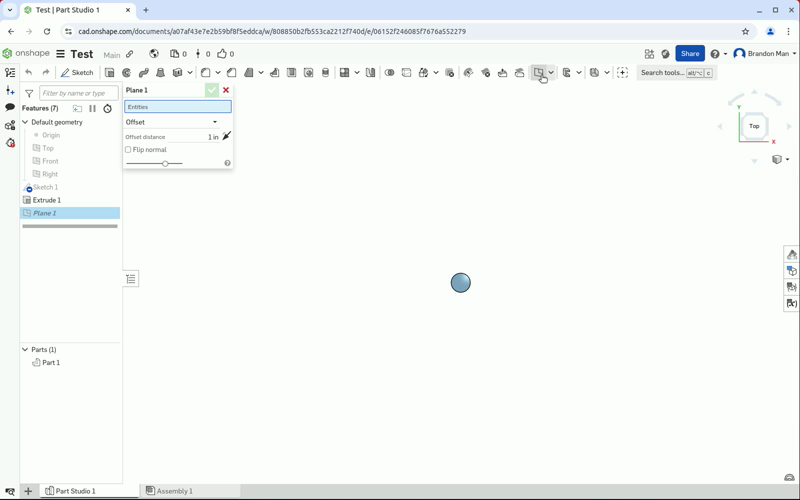
mouse_move(73, 150)
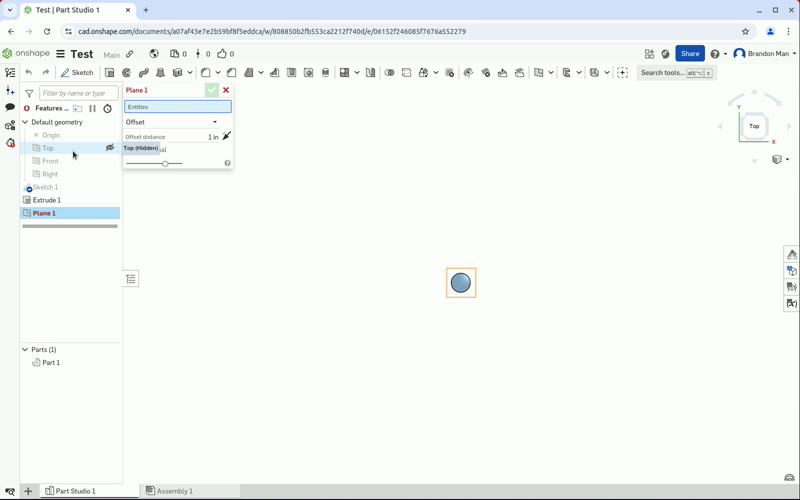
click(73, 150)
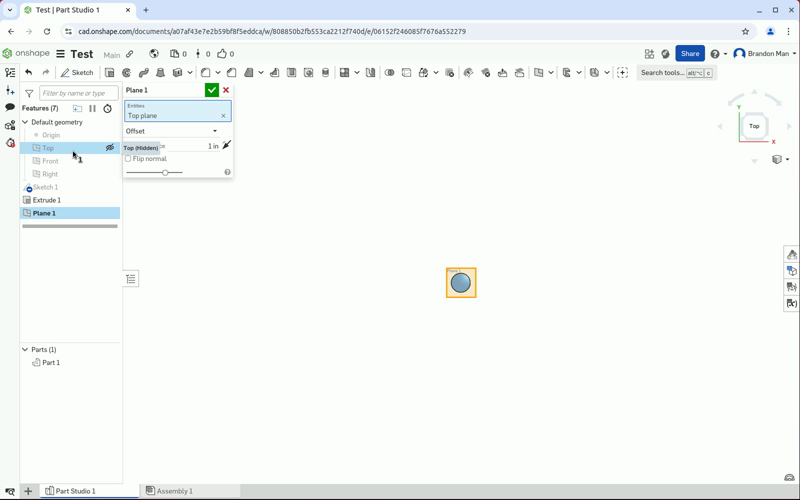
key(tab, 2)
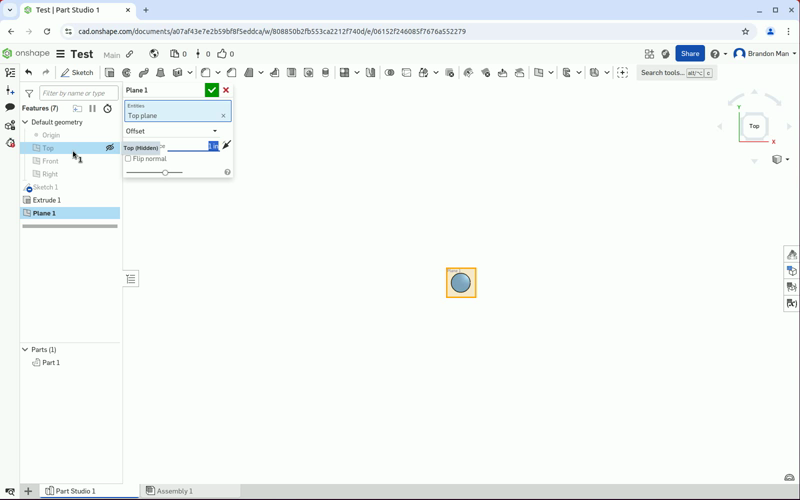
text(23.108)
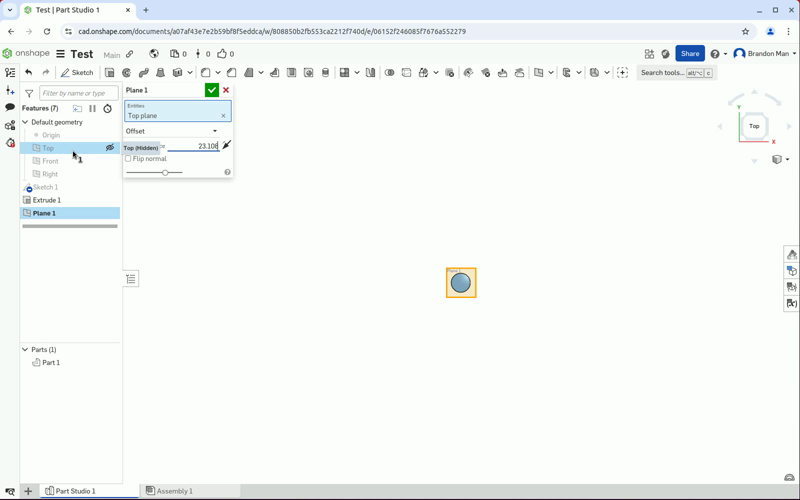
key(enter, 2)
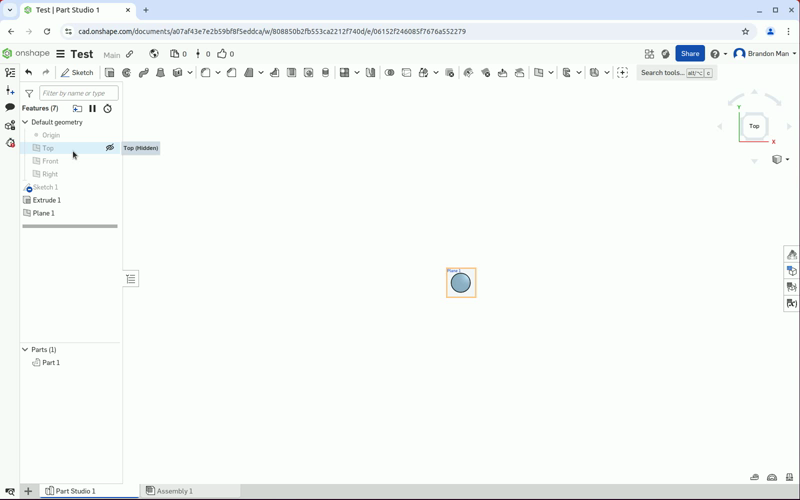
key(shift+s)
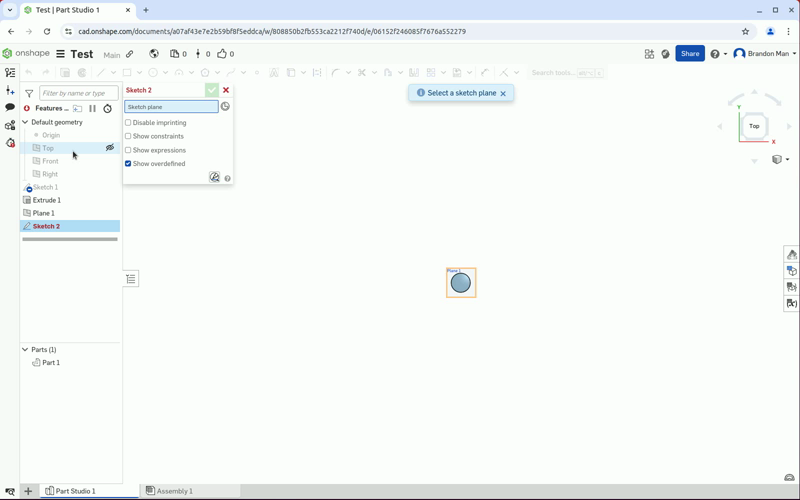
mouse_move(73, 215)
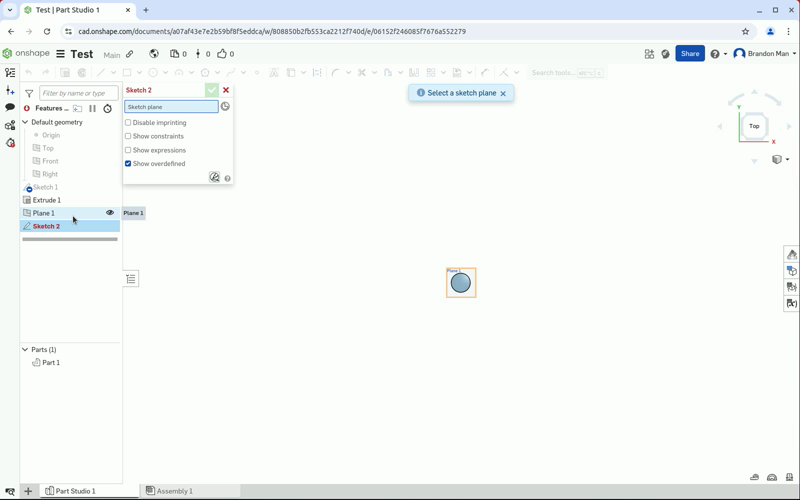
click(73, 215)
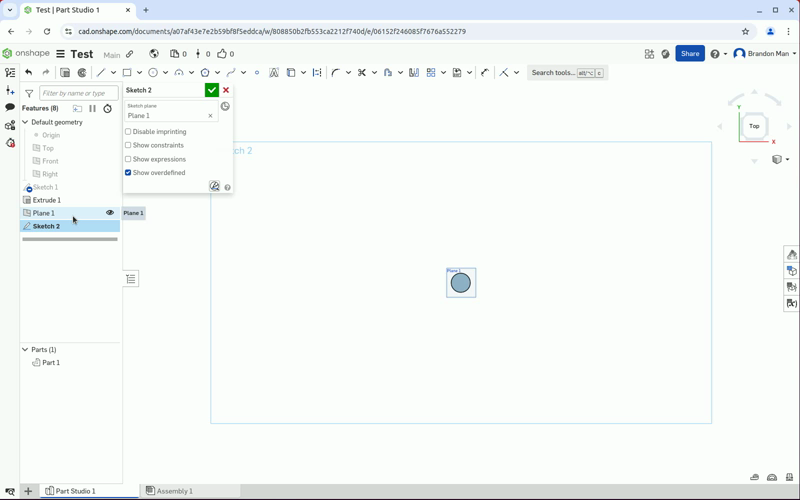
mouse_move(73, 352)
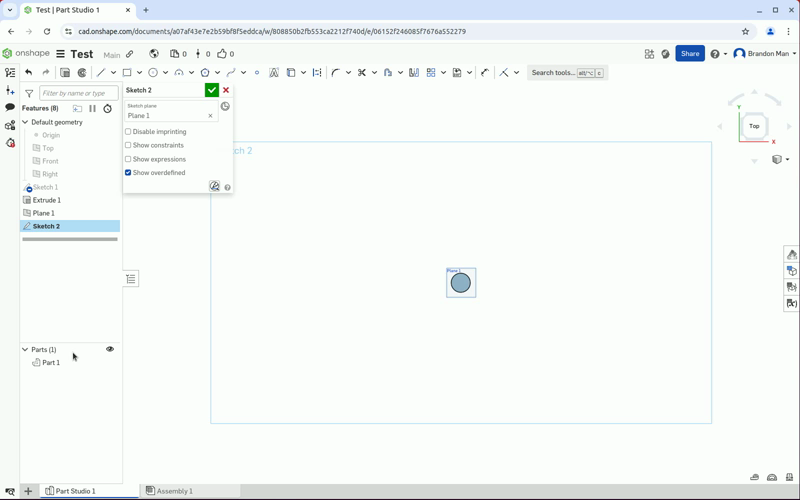
key(y)
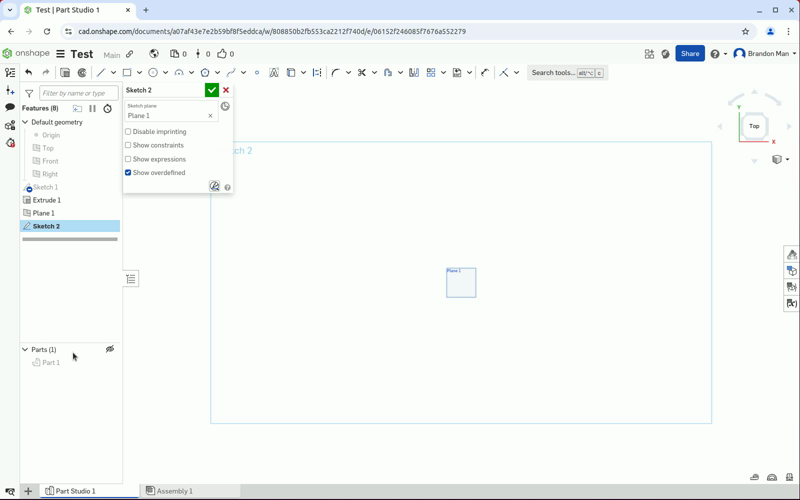
key(c)
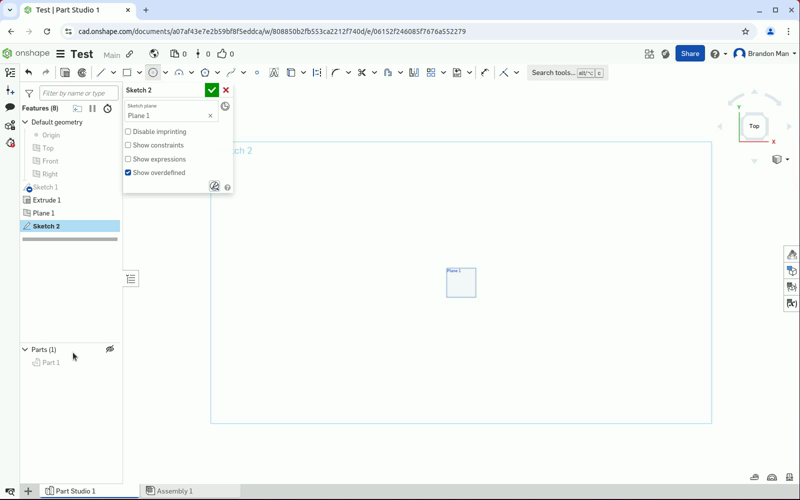
key_down(shift)
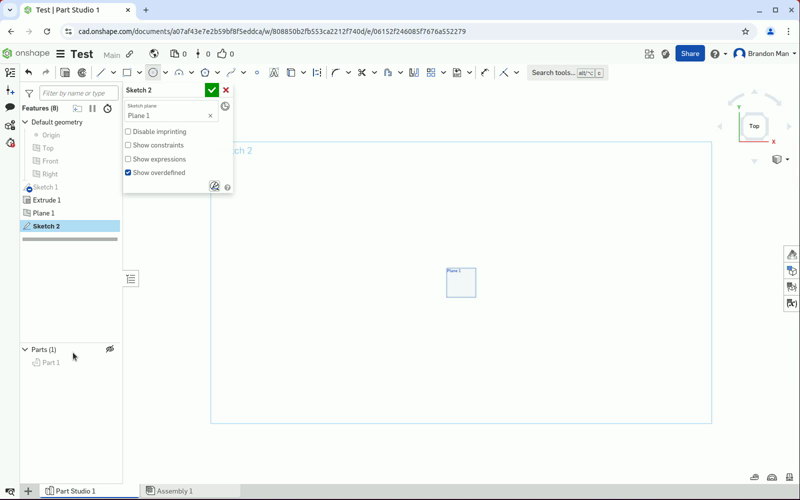
mouse_move(461, 282)
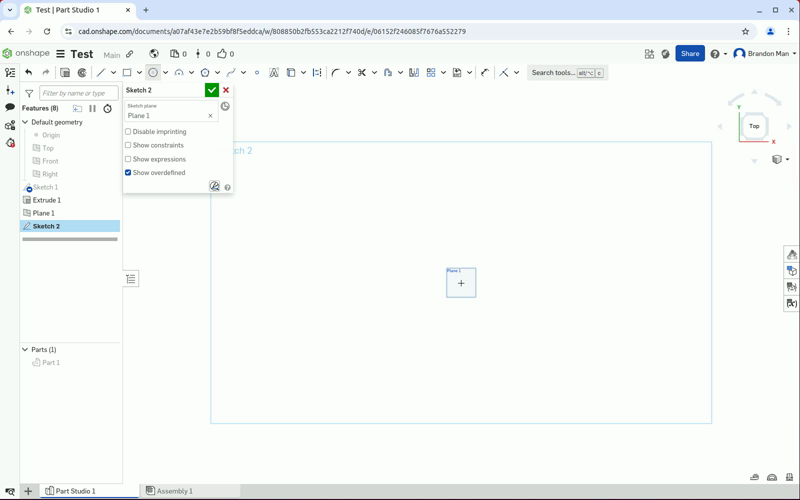
click(461, 282)
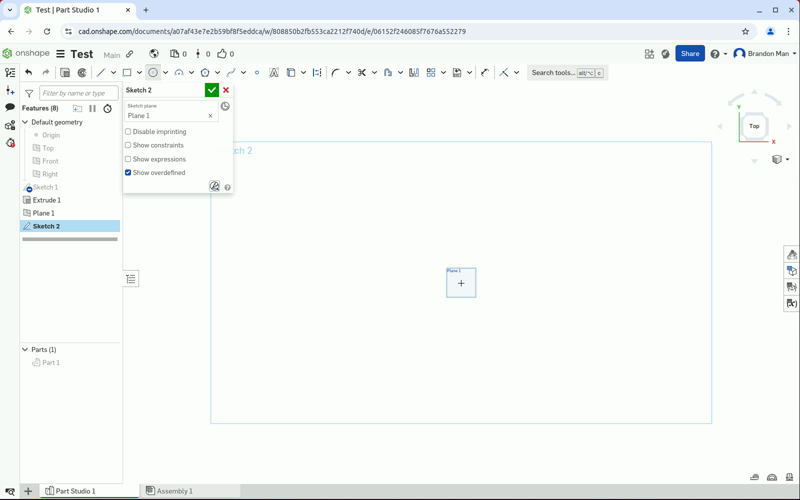
key_up(shift)
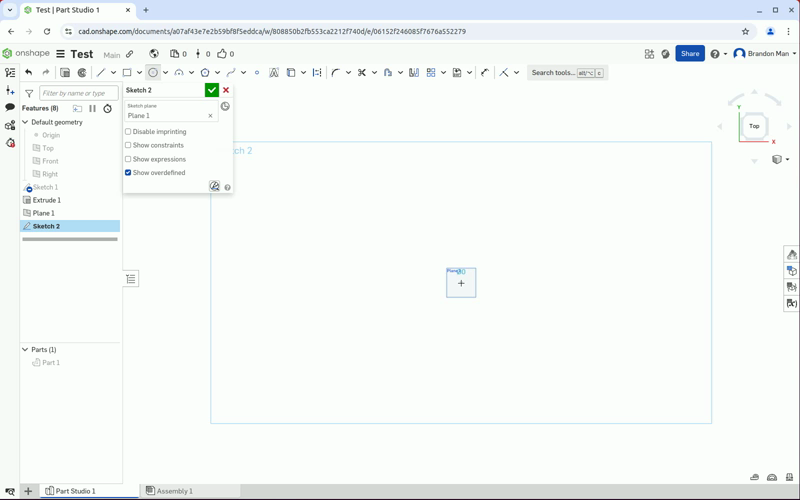
mouse_move(466, 282)
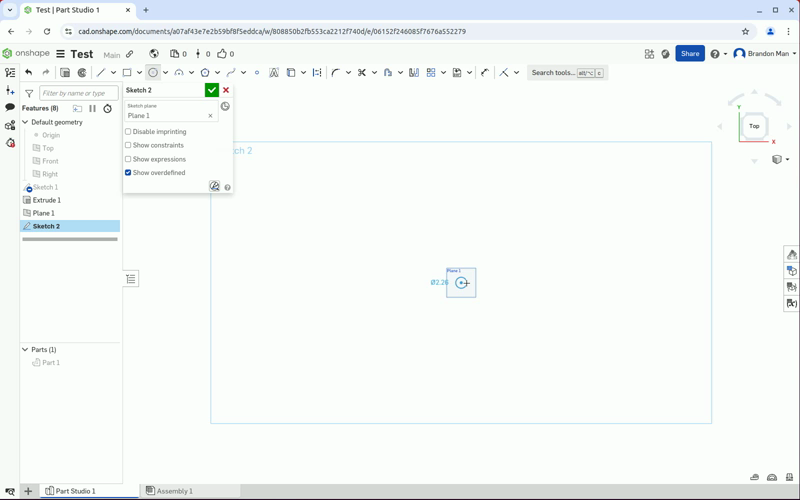
click(466, 282)
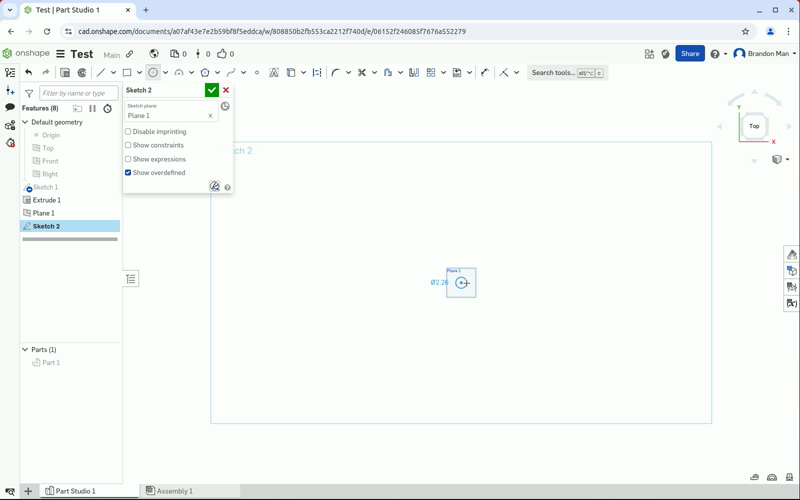
key(esc)
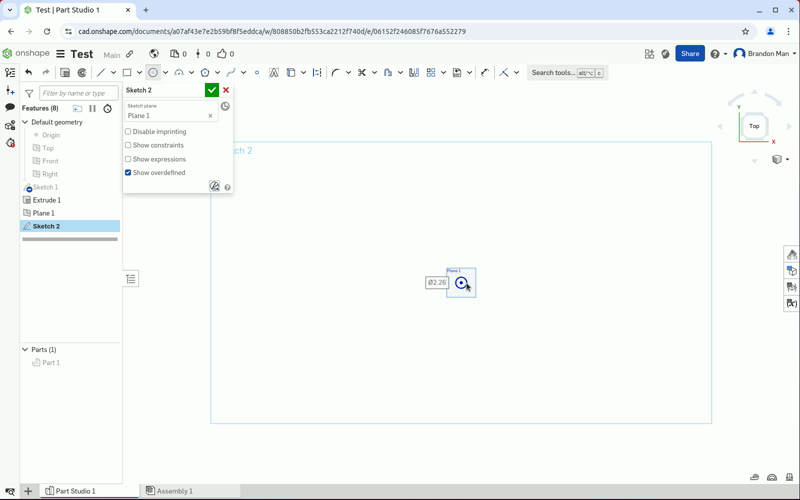
mouse_move(458, 281)
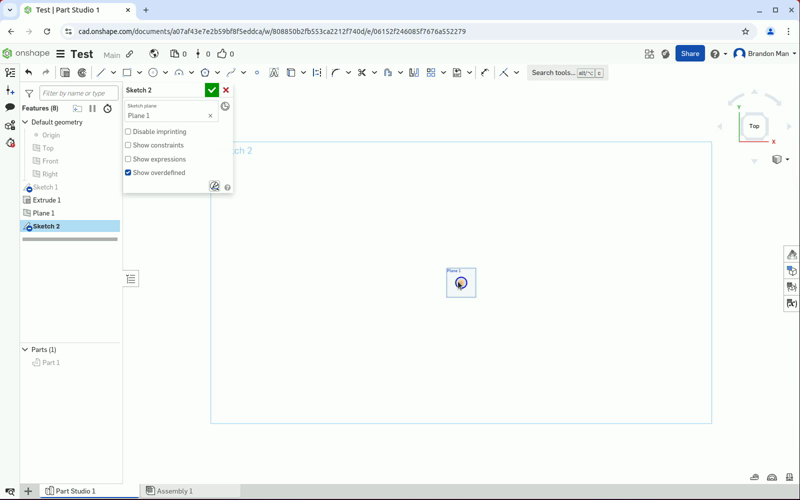
scroll(6)
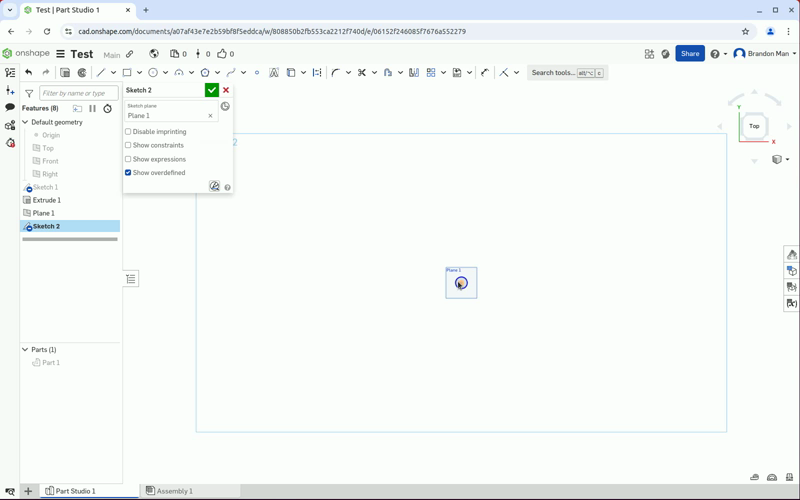
scroll(6)
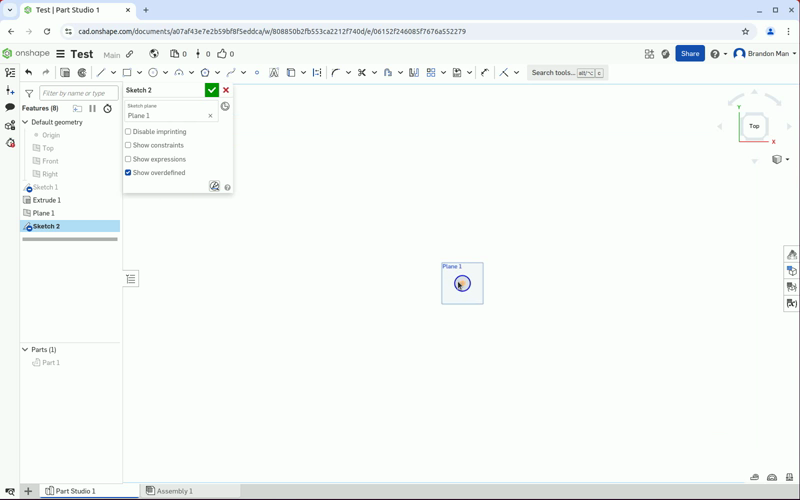
scroll(6)
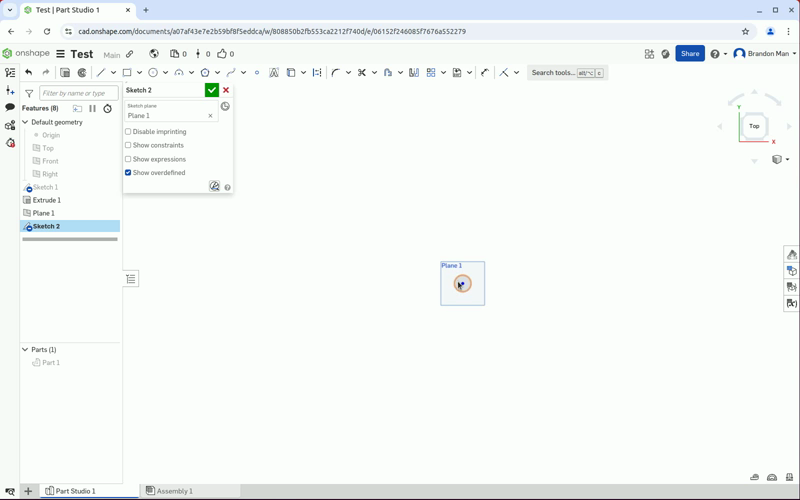
scroll(6)
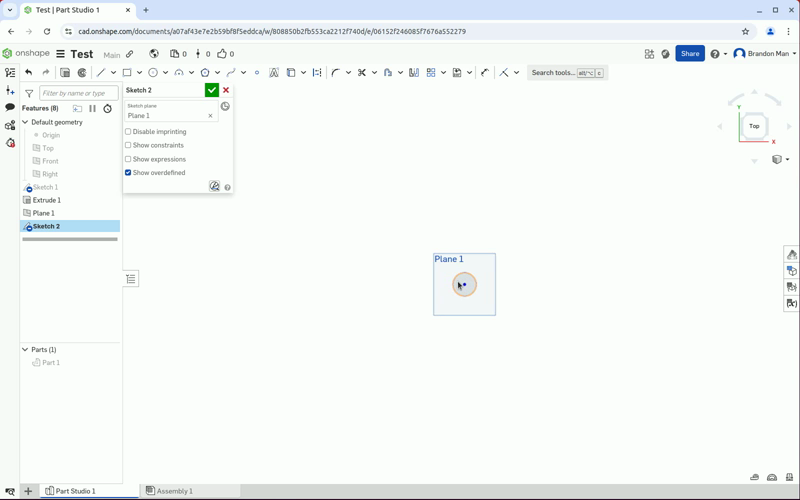
scroll(6)
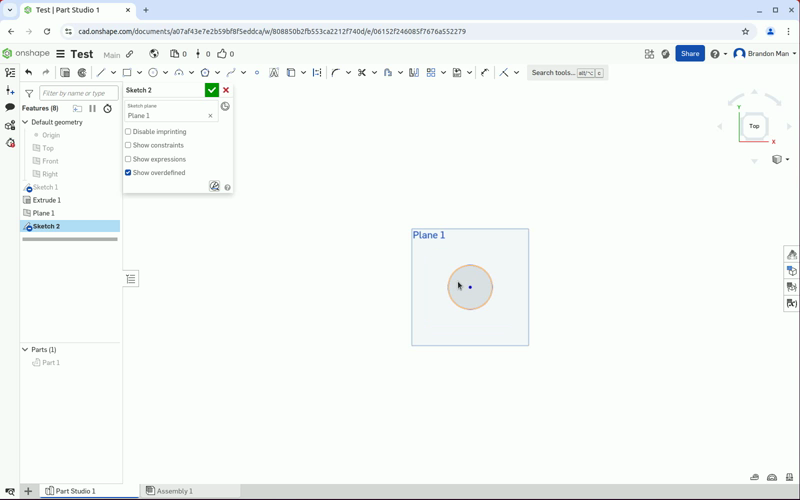
scroll(6)
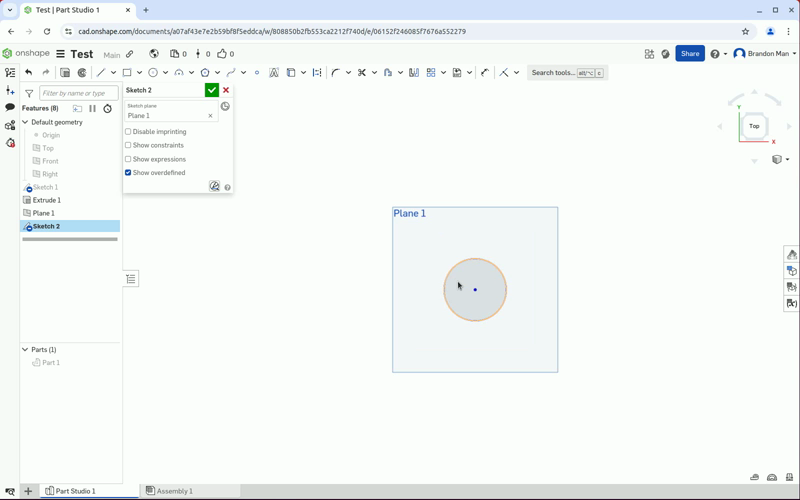
scroll(6)
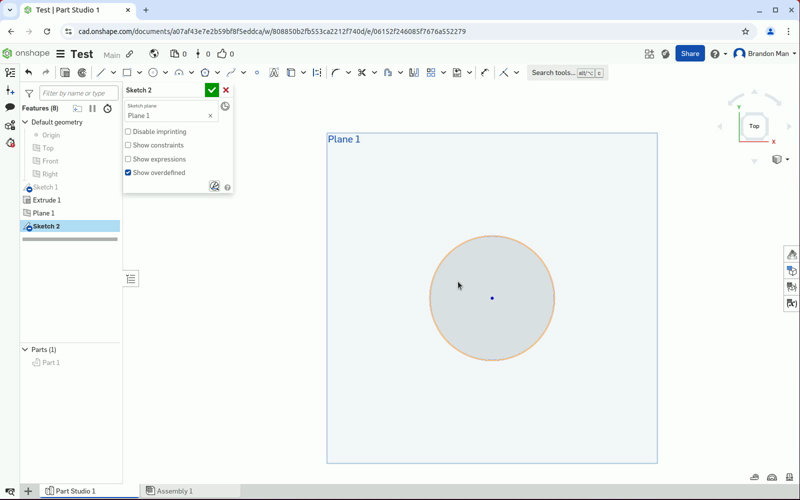
click(458, 281)
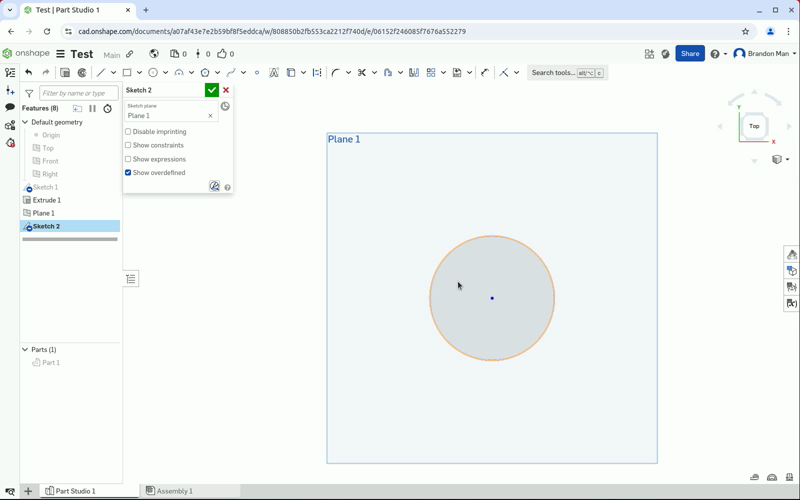
scroll(-6)
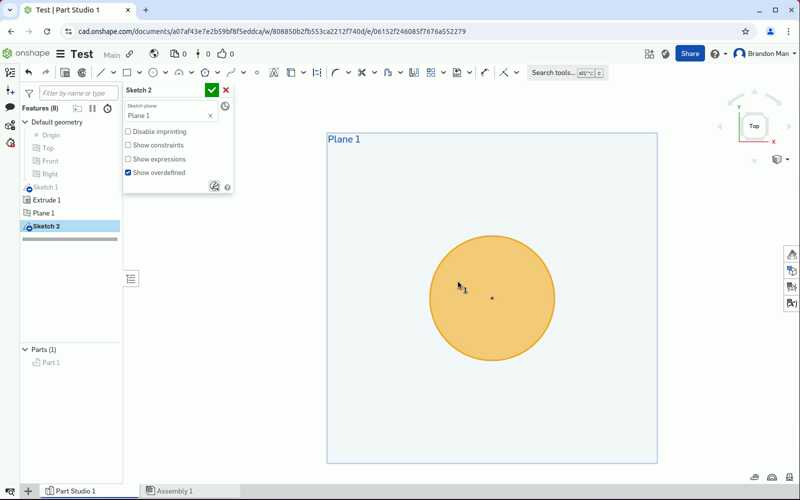
scroll(-6)
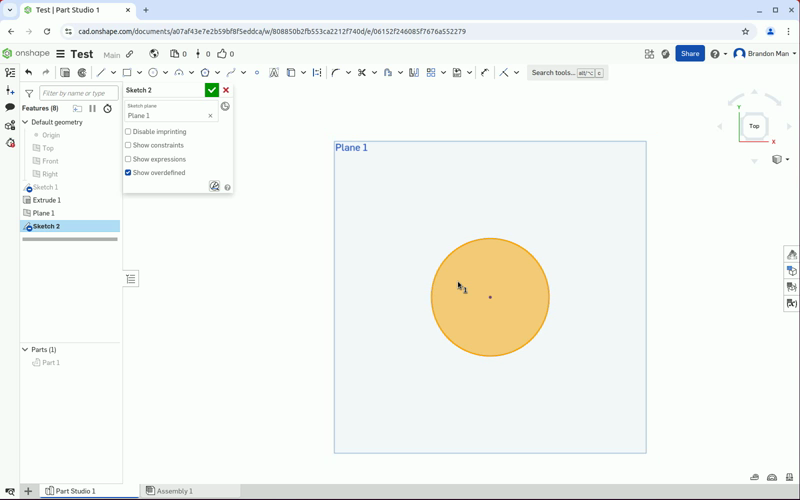
scroll(-6)
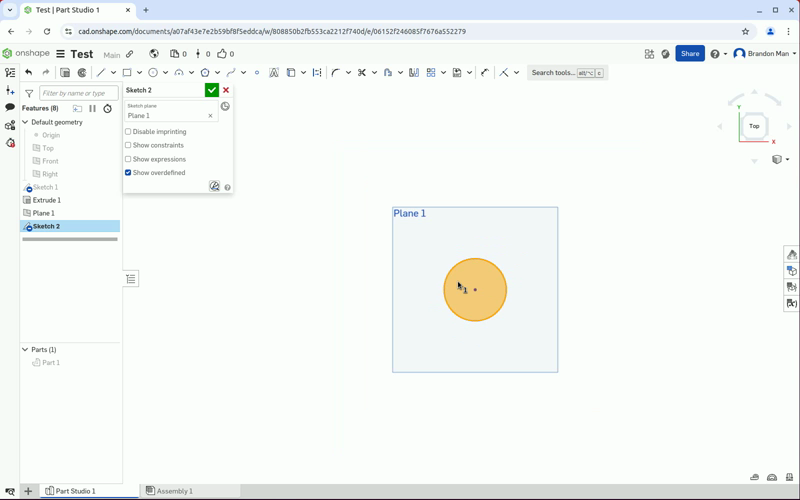
scroll(-6)
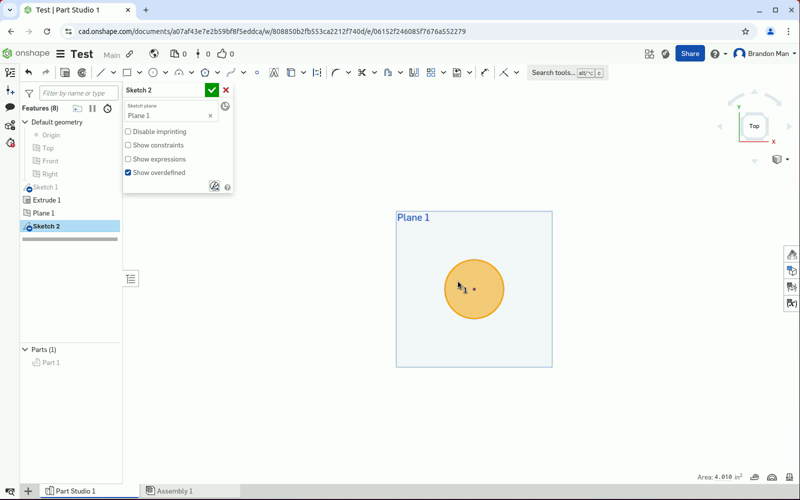
scroll(-6)
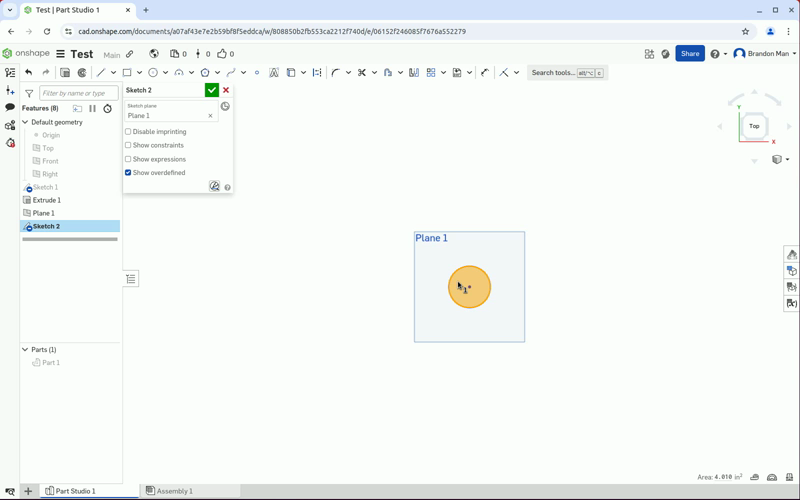
scroll(-6)
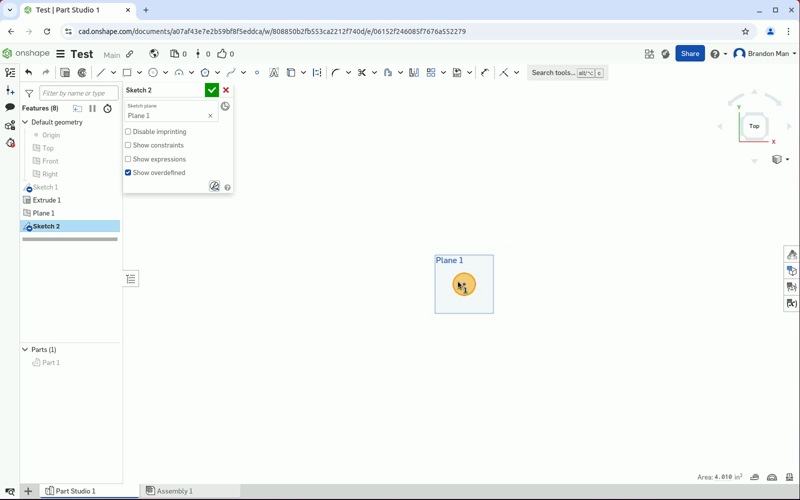
scroll(-6)
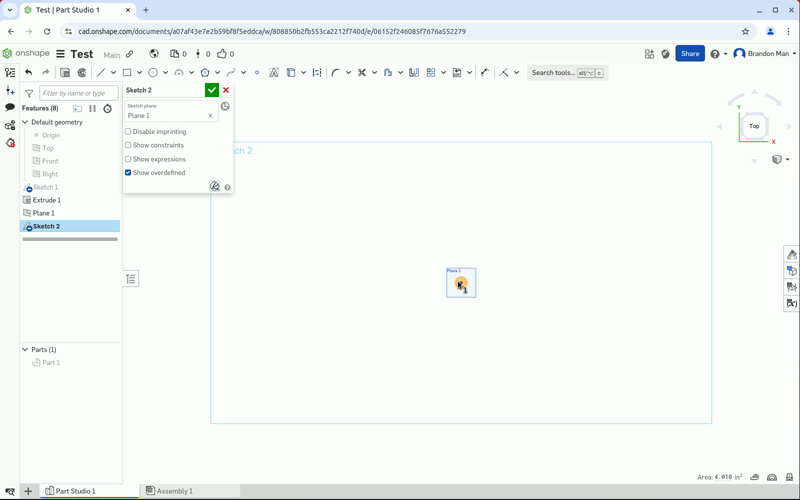
mouse_move(73, 352)
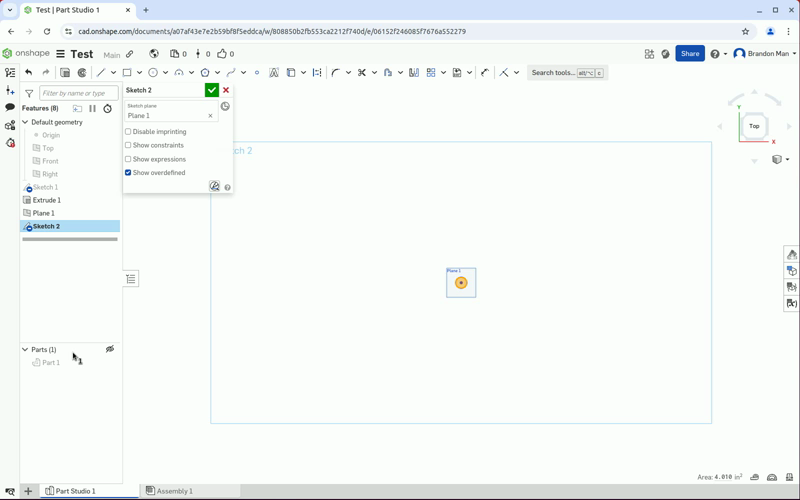
key(shift+y)
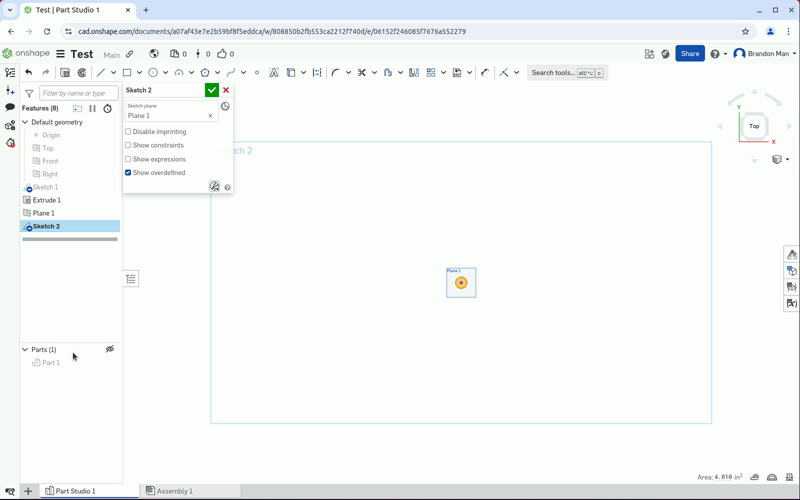
key(shift+e)
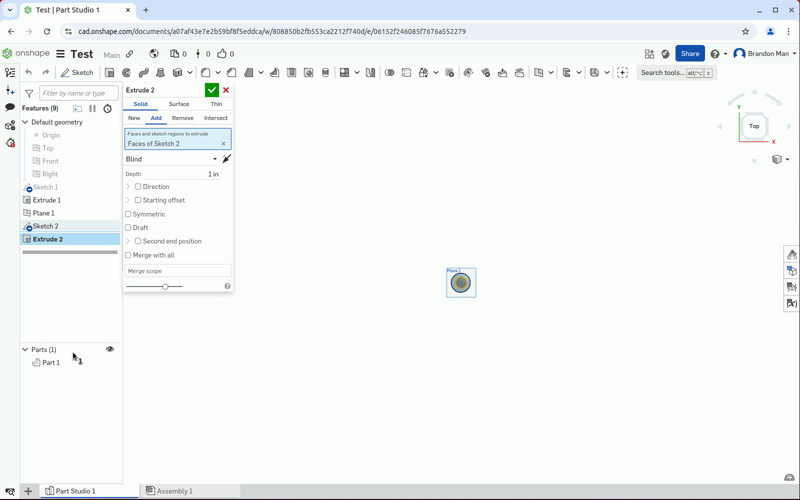
mouse_move(143, 106)
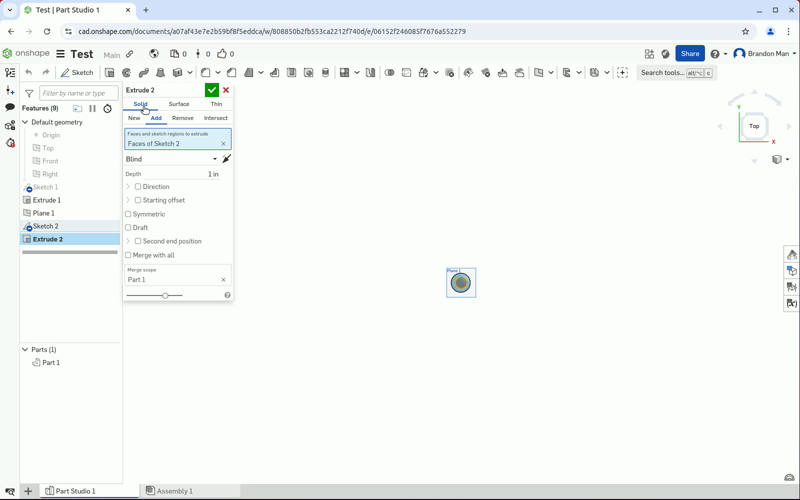
click(143, 106)
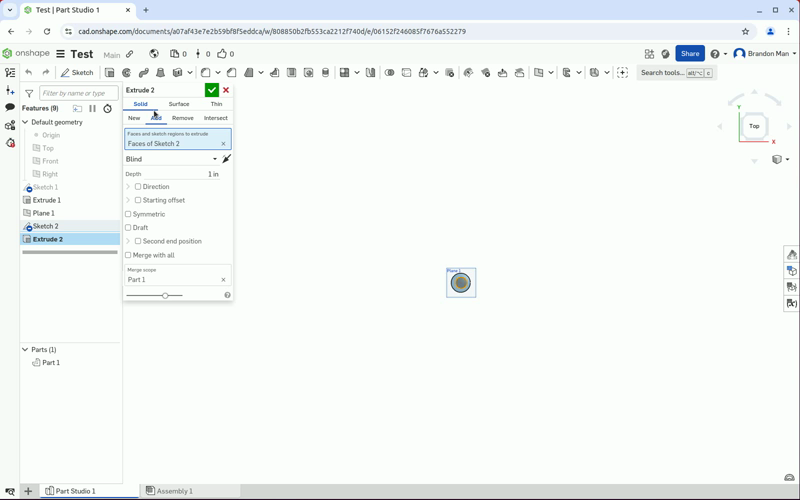
mouse_move(186, 120)
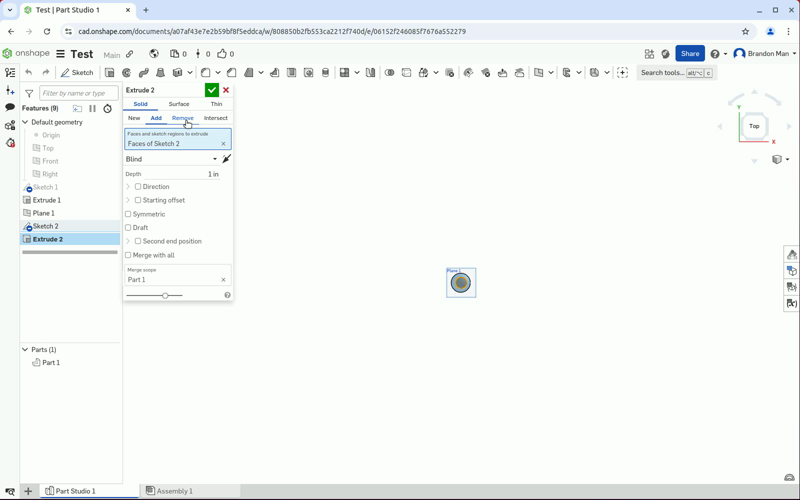
click(186, 120)
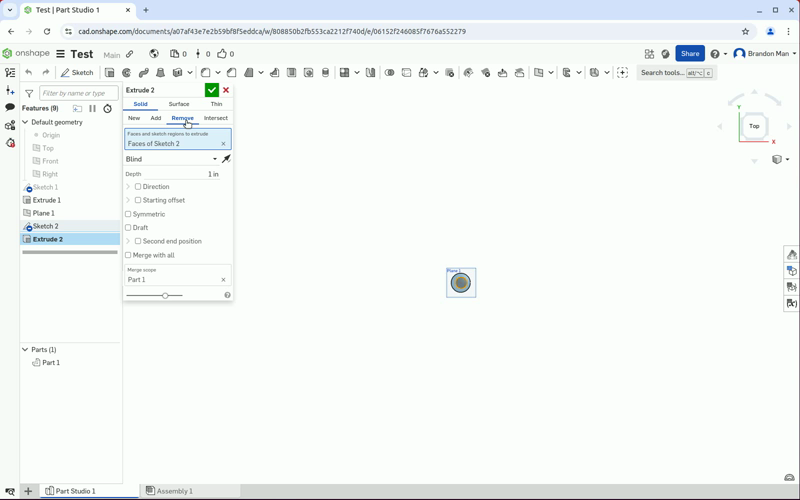
key(tab, 4)
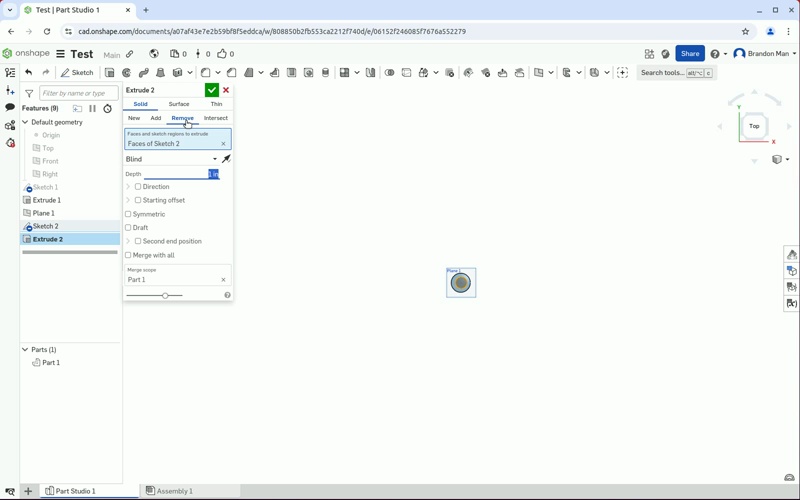
text(20.22)
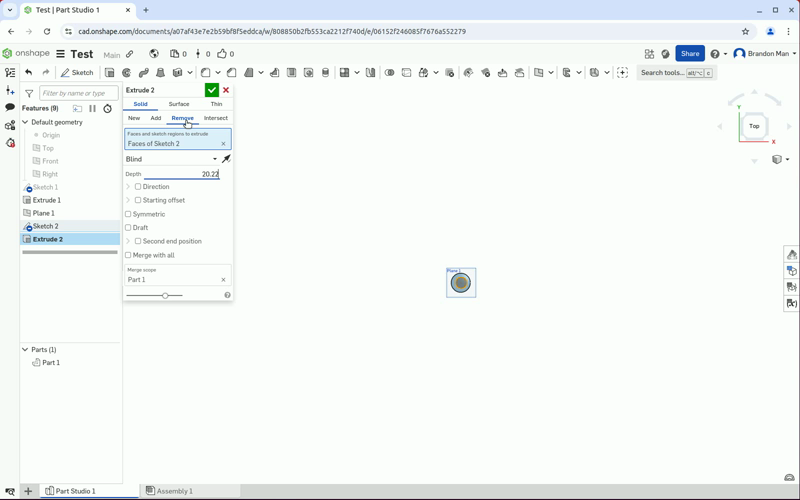
key(tab, 6)
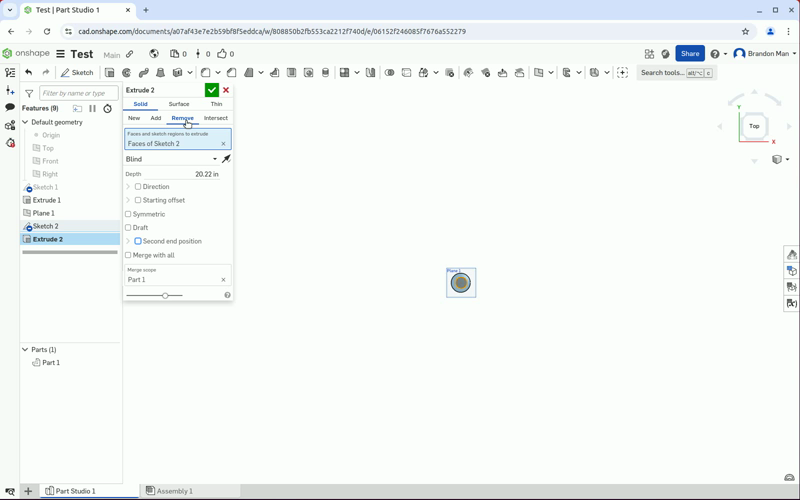
key(space)
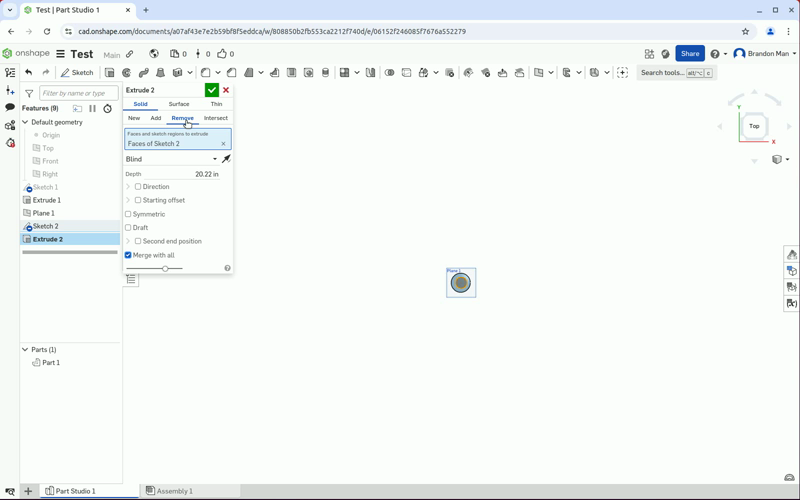
key(enter)
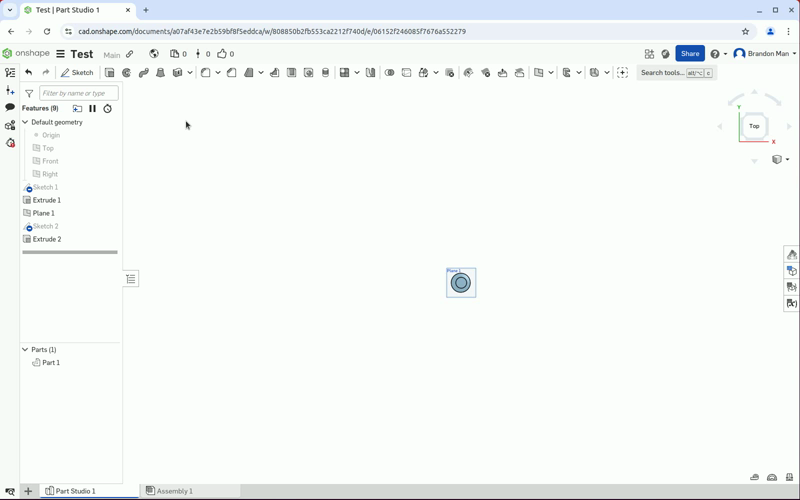
key(shift+h)
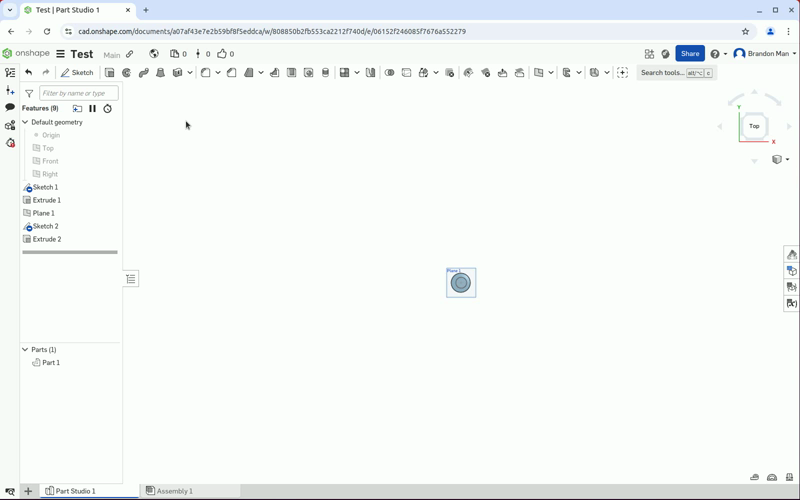
key(shift+h)
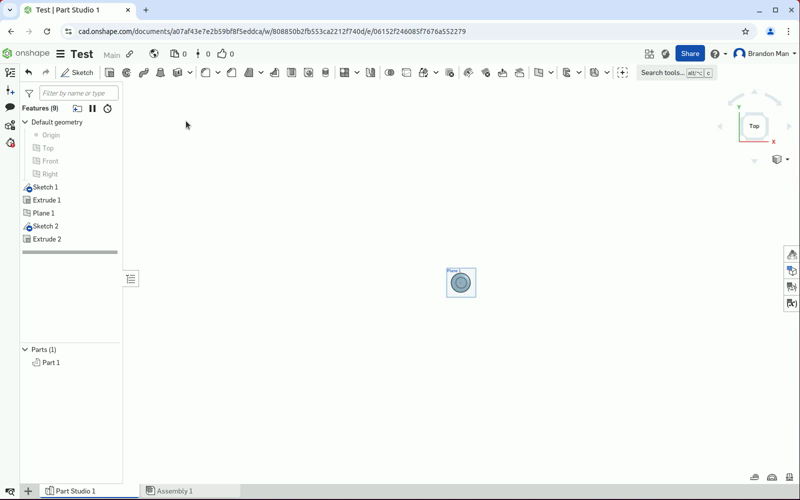
key(shift+7)
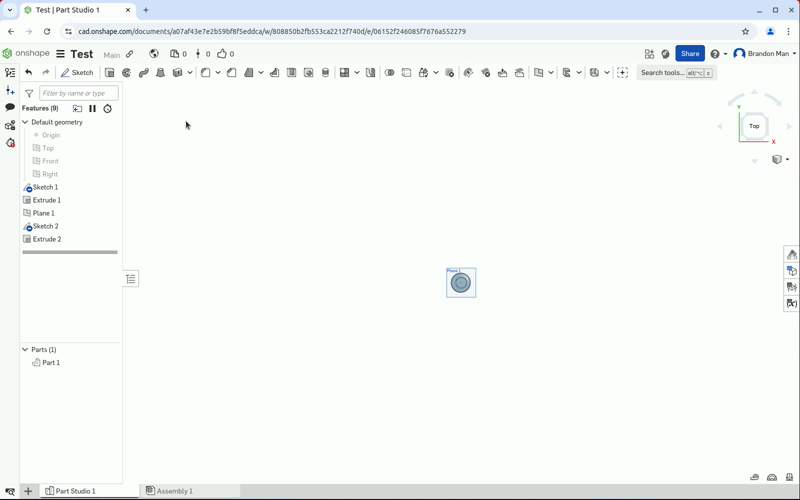
key(up, 3)
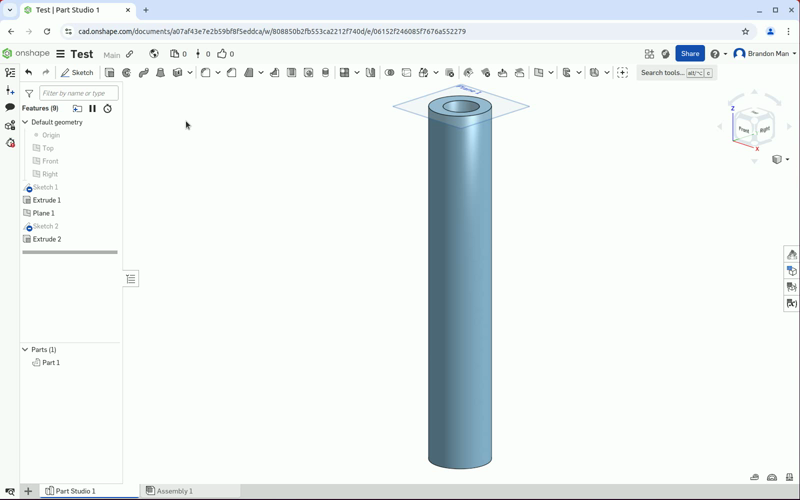
key(left, 3)
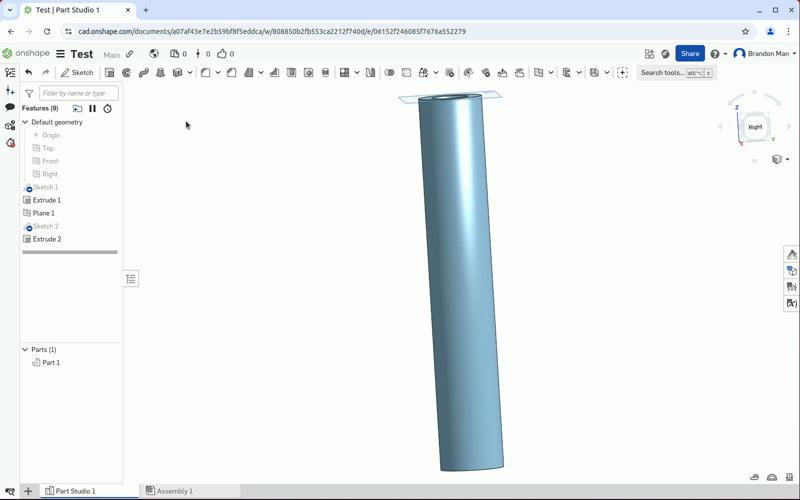
key(right, 3)
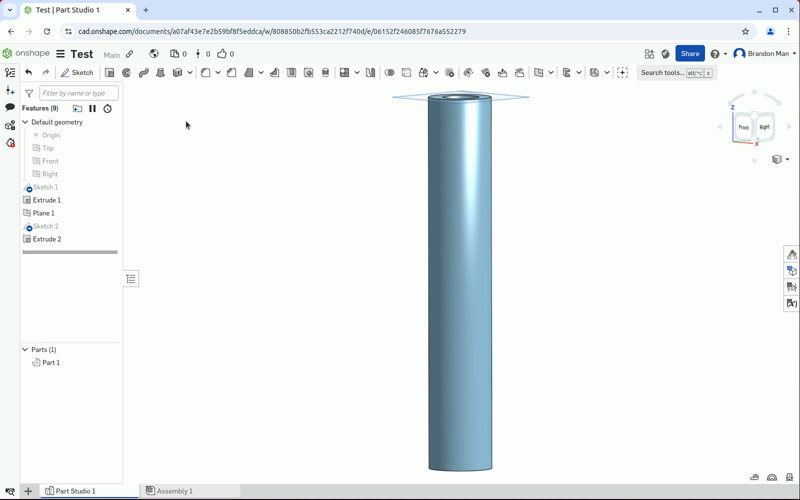
key(down, 3)
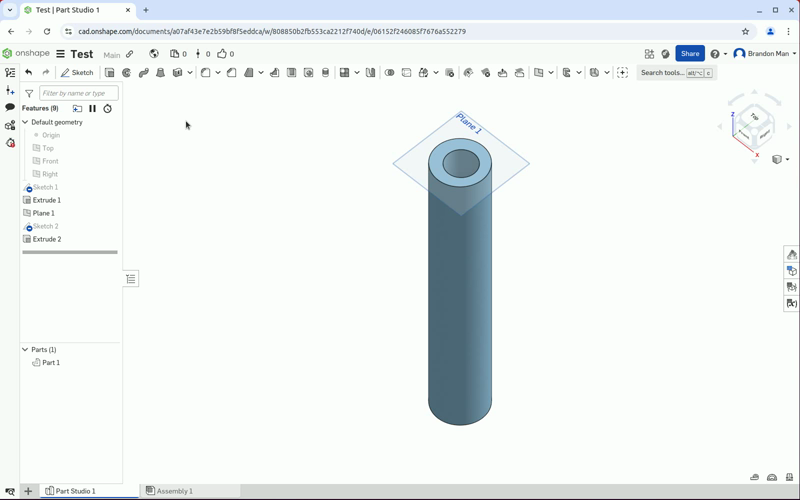
mouse_move(73, 189)
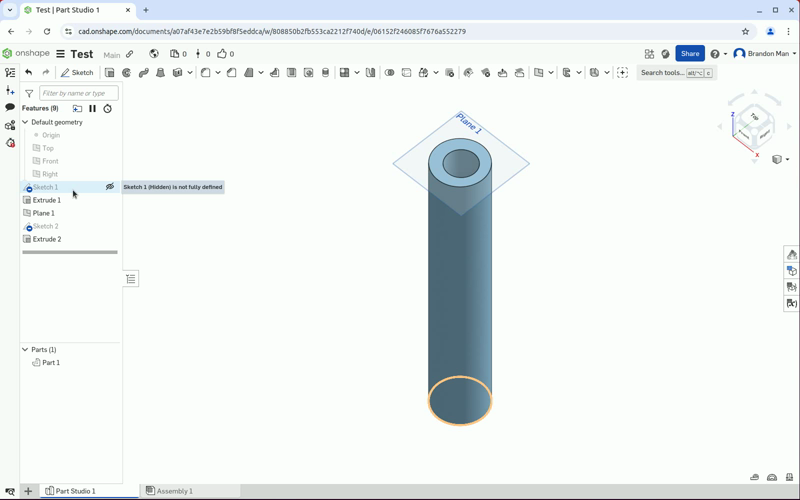
click(73, 189)